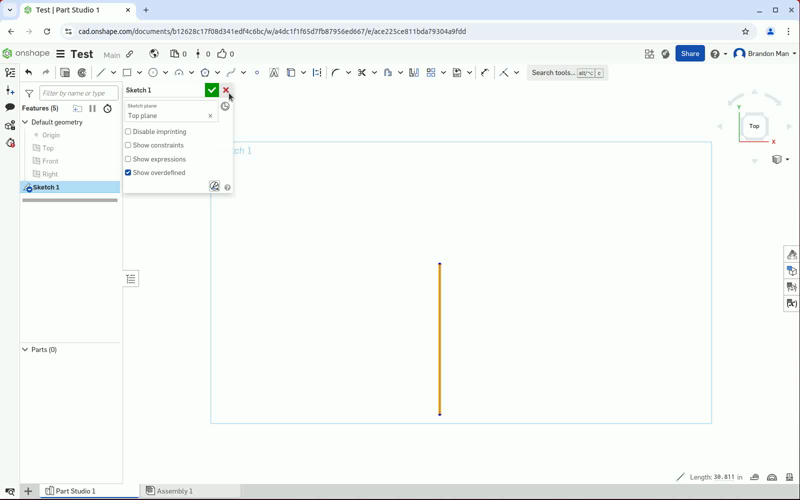
key(shift+h)
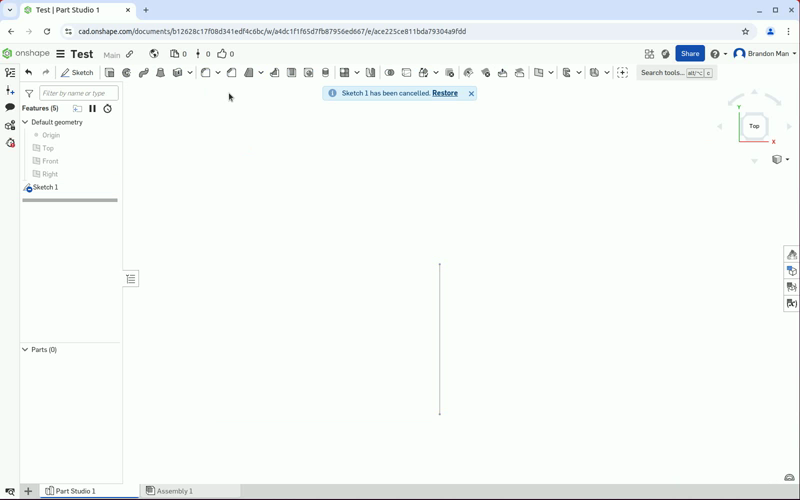
key(shift+s)
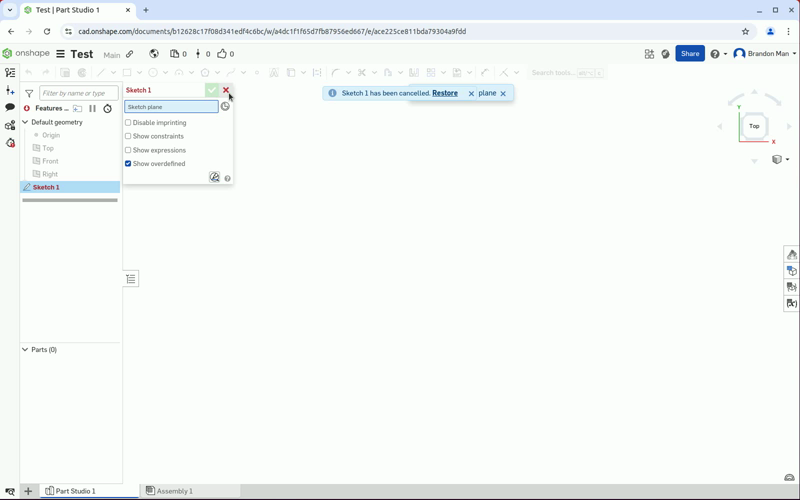
mouse_move(73, 150)
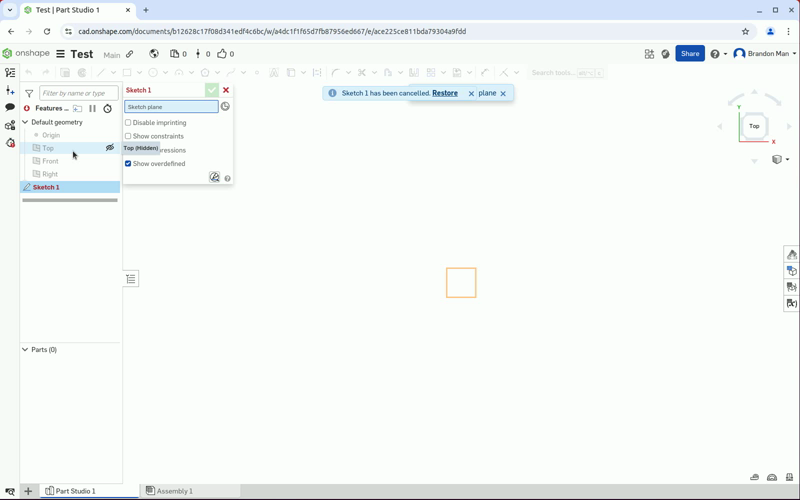
click(73, 150)
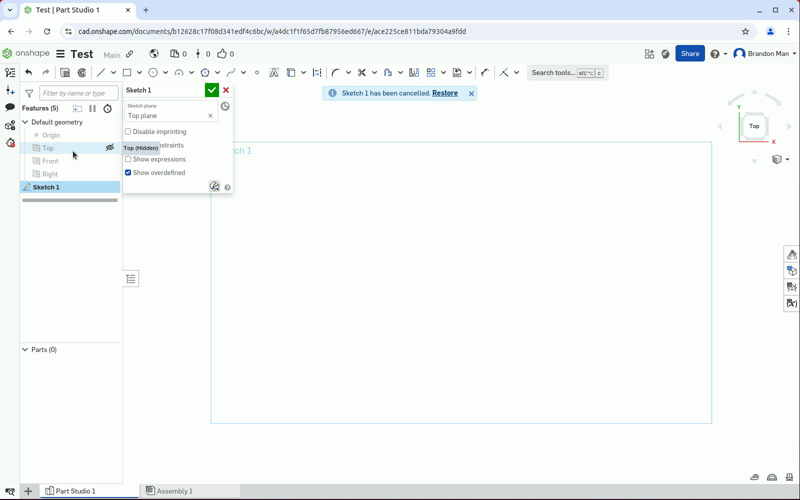
mouse_move(73, 352)
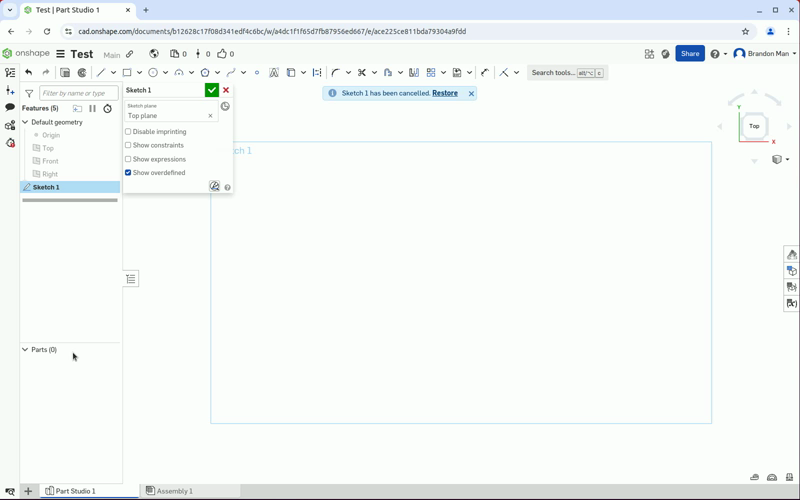
key(y)
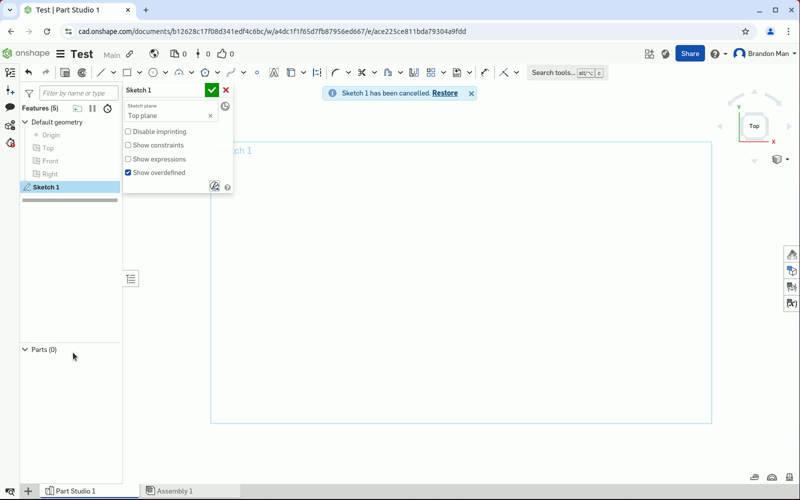
key(l)
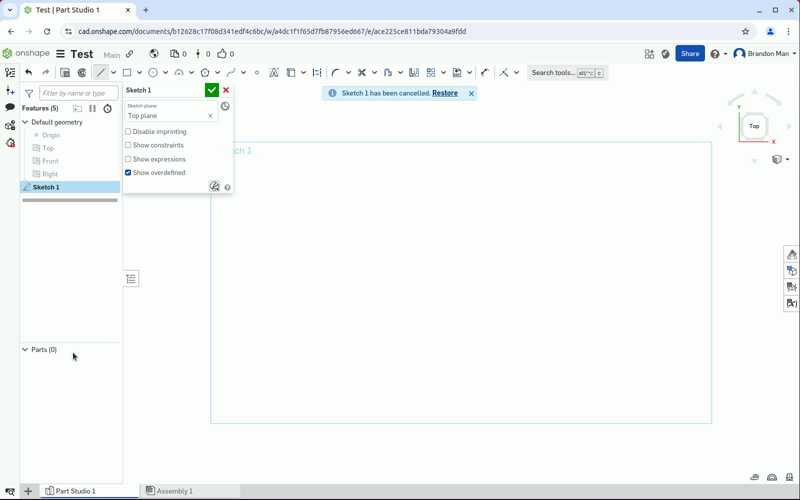
key_down(shift)
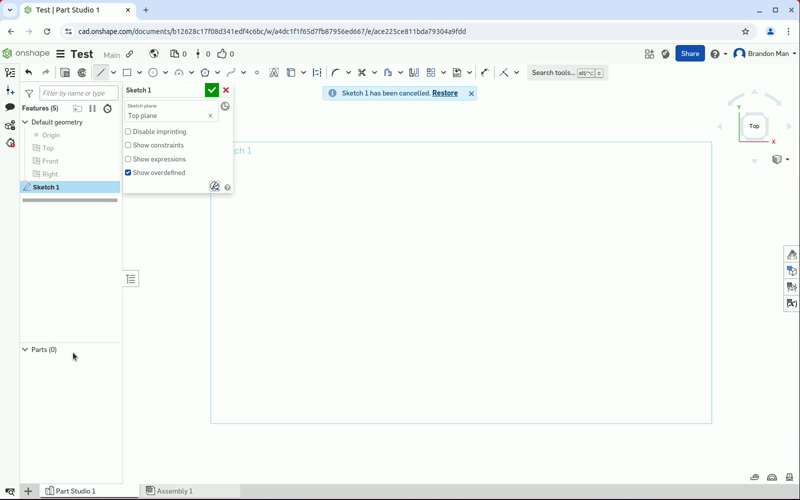
mouse_move(348, 308)
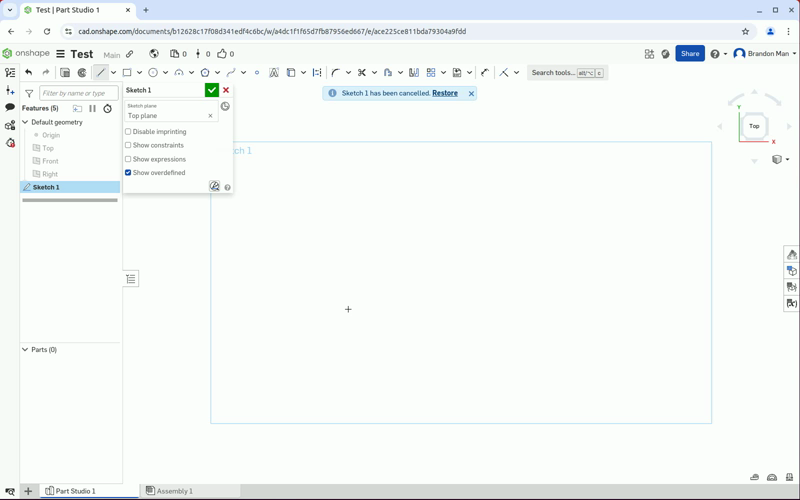
click(348, 308)
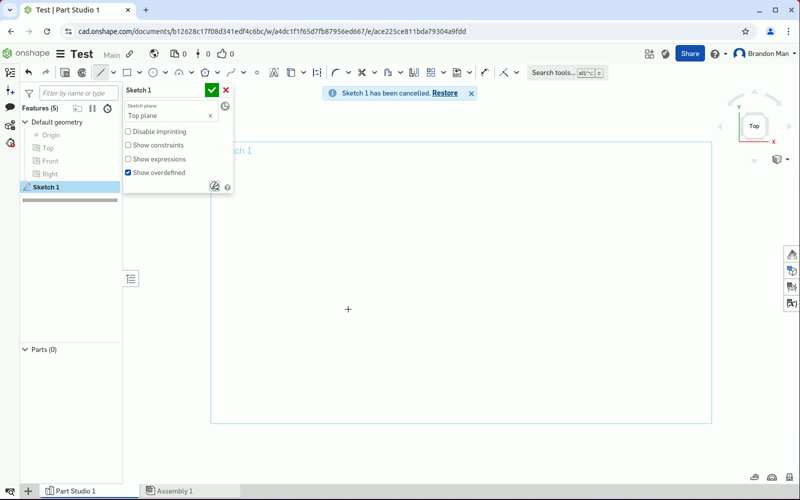
key_up(shift)
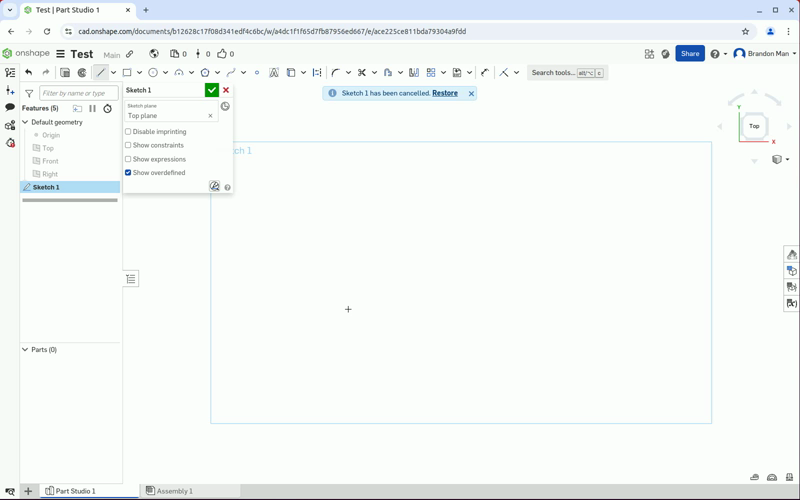
key_down(shift)
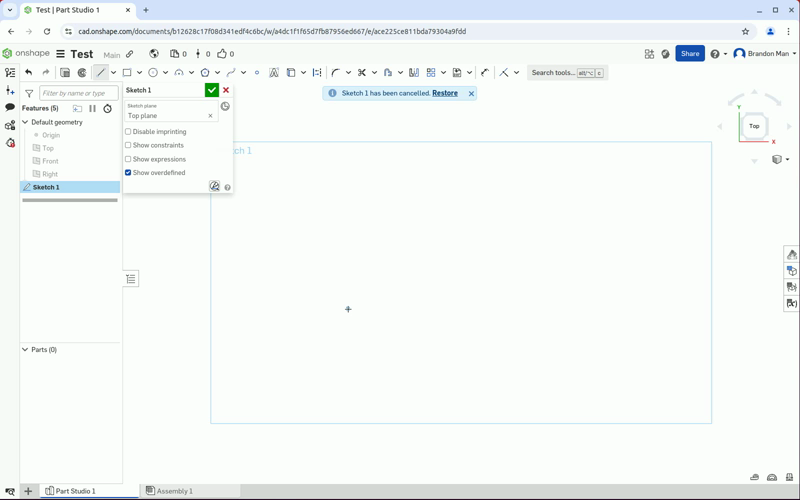
mouse_move(572, 308)
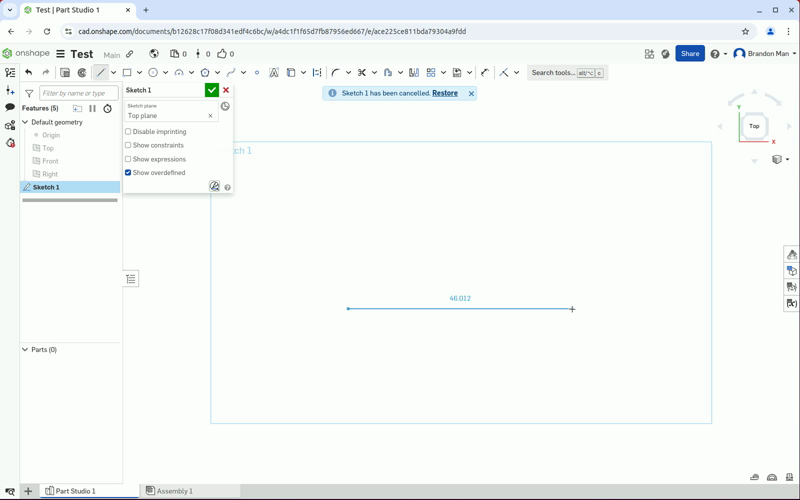
click(572, 308)
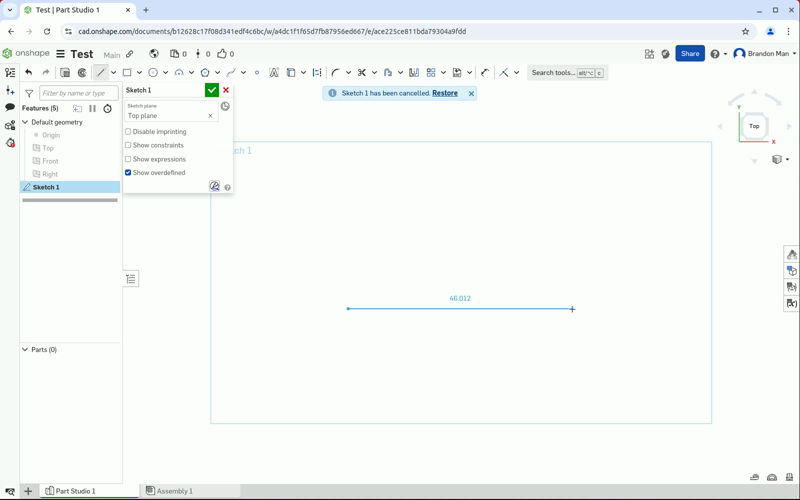
key_up(shift)
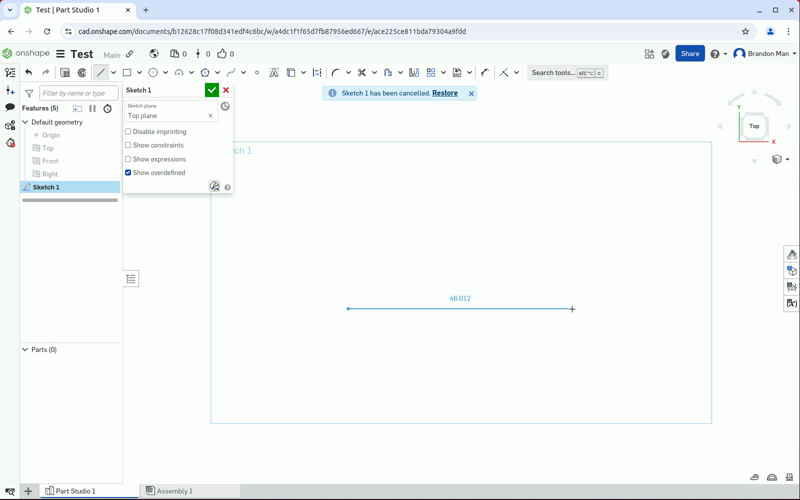
key_down(shift)
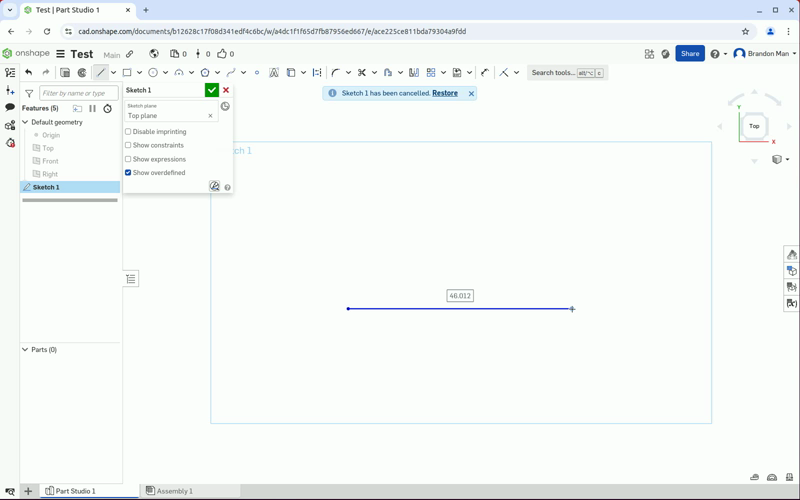
mouse_move(589, 308)
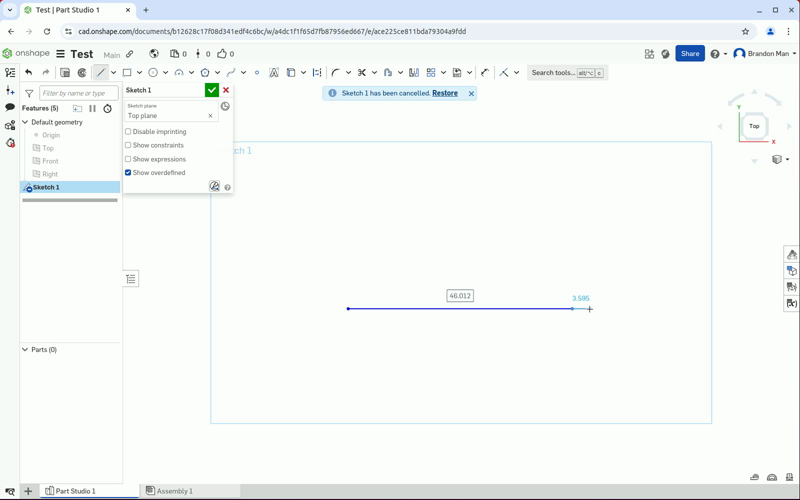
mouse_move(572, 256)
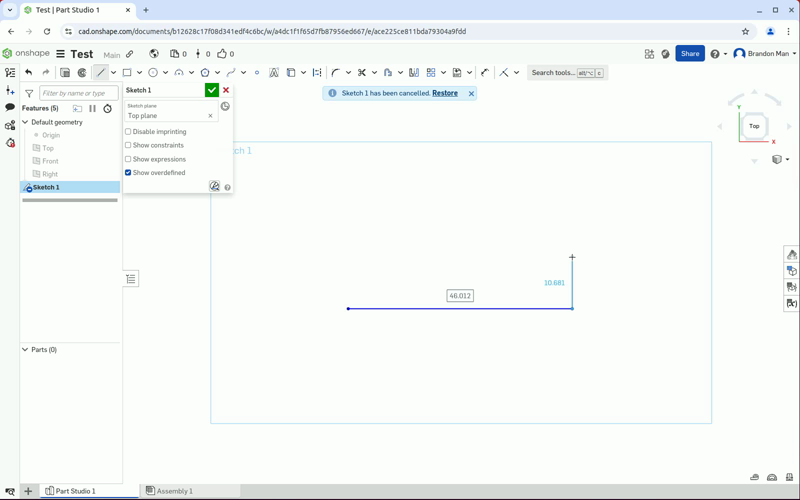
click(572, 256)
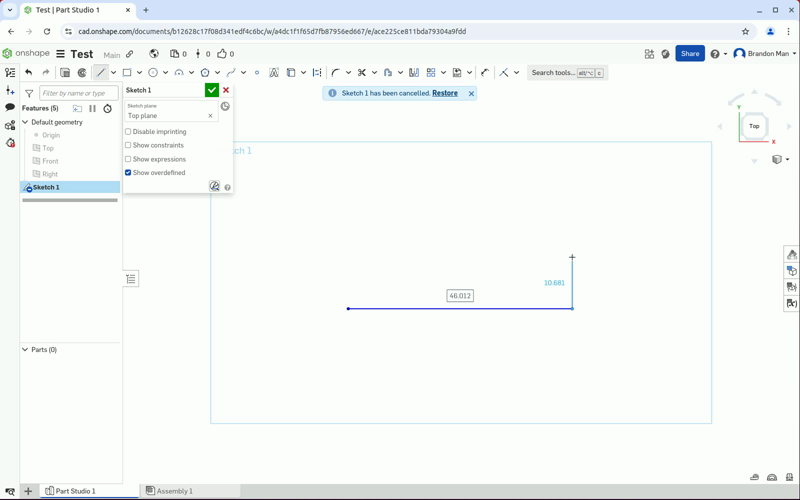
key_up(shift)
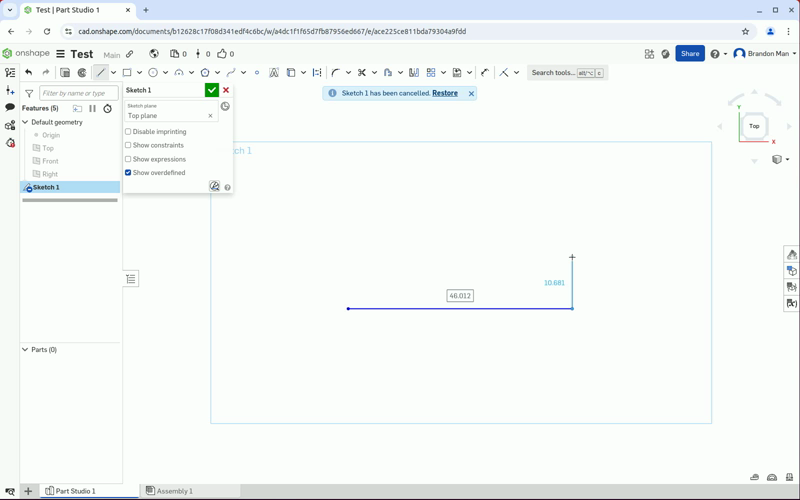
key_down(shift)
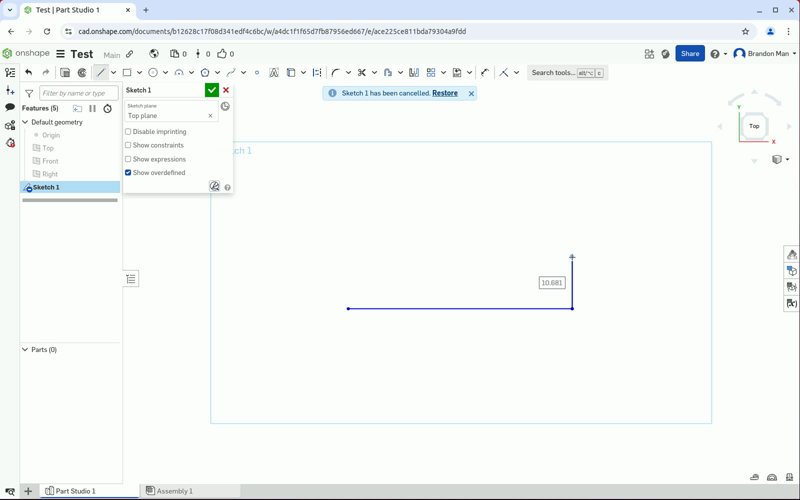
mouse_move(348, 256)
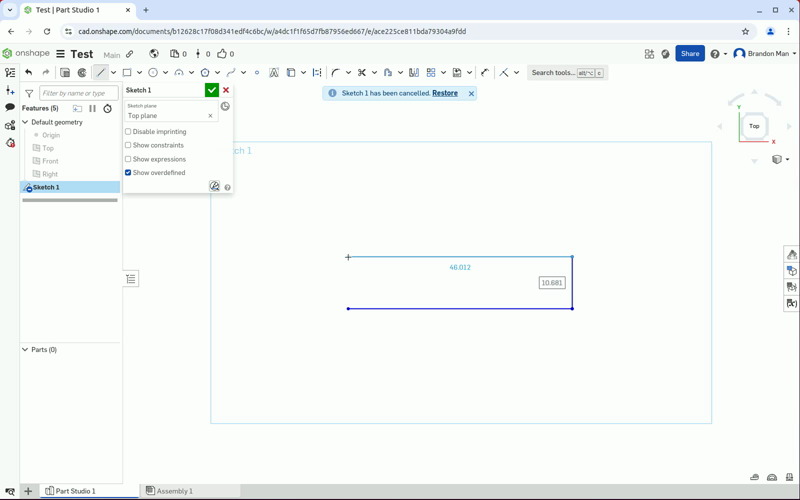
click(348, 256)
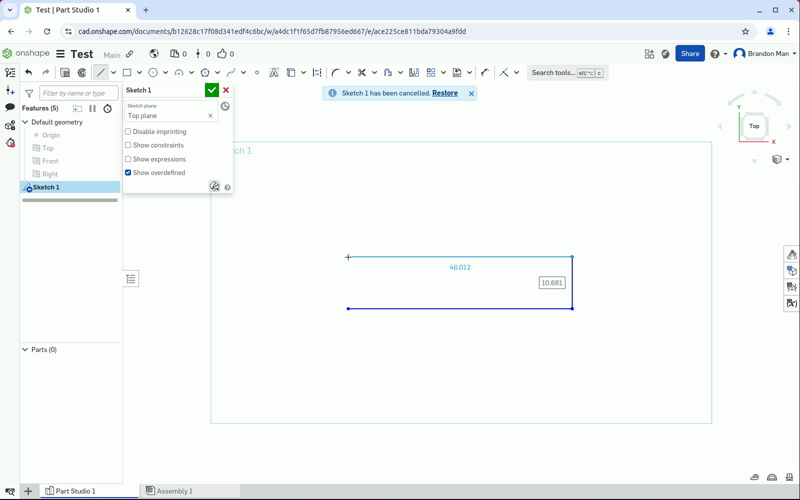
key_up(shift)
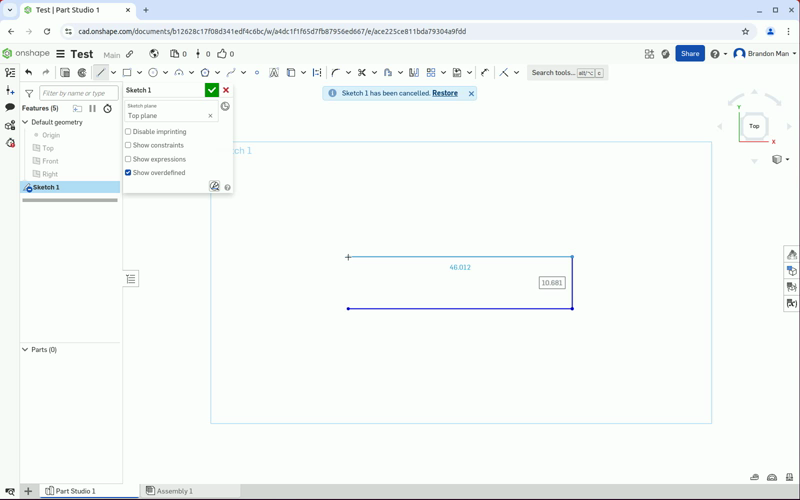
mouse_move(378, 256)
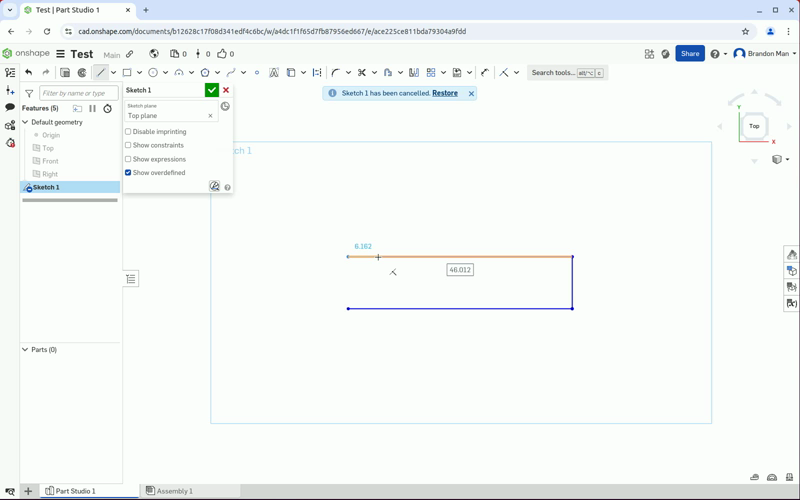
key_down(shift)
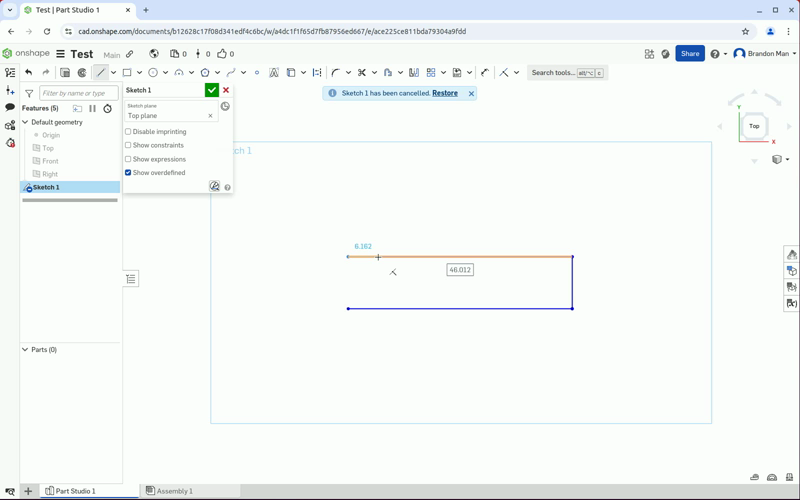
mouse_move(348, 308)
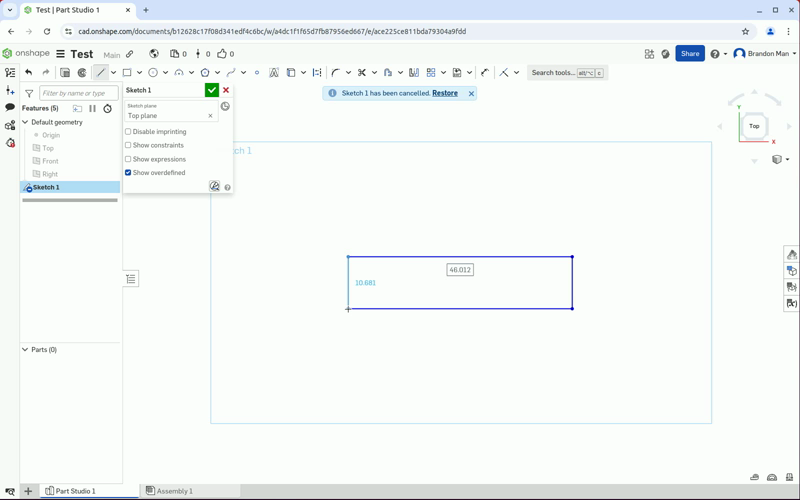
key_up(shift)
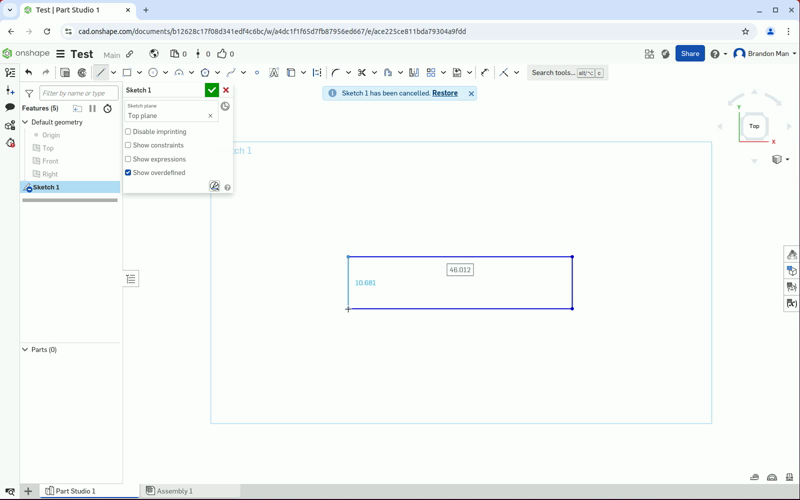
click(348, 308)
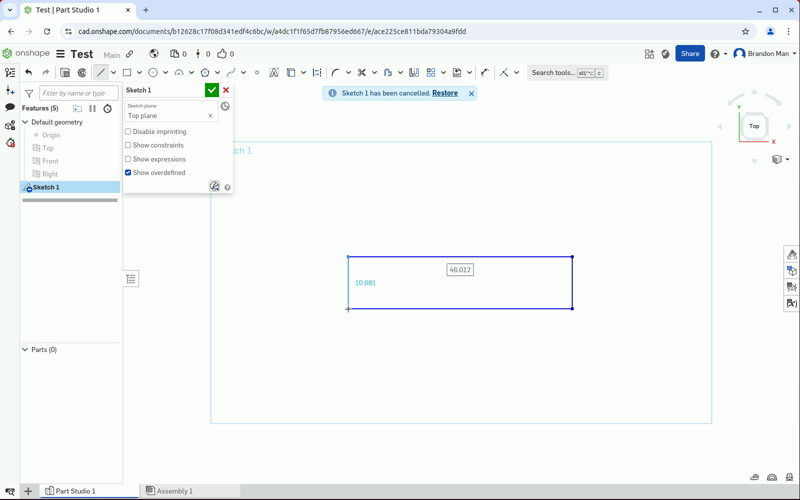
key(esc)
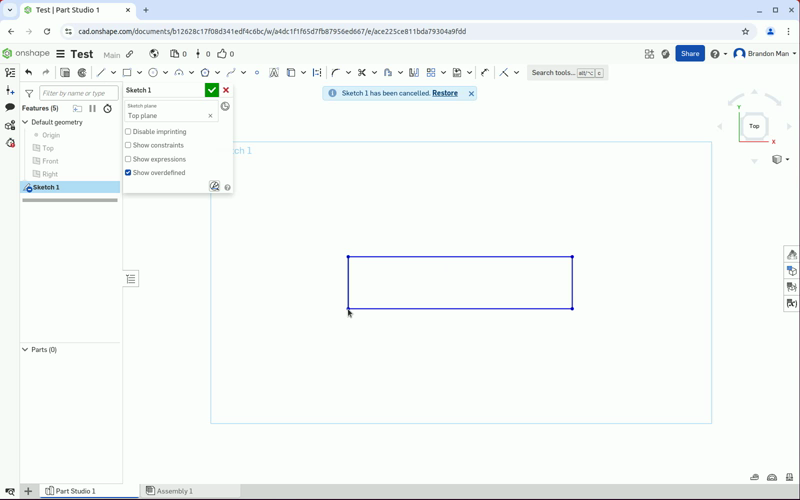
mouse_move(463, 274)
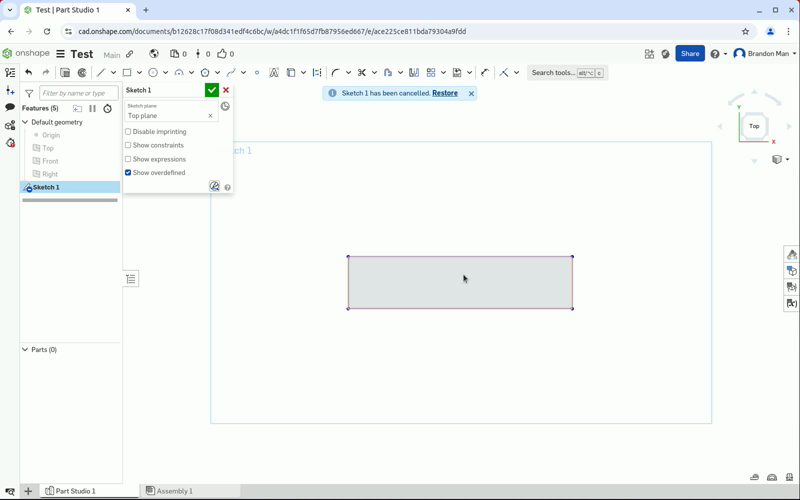
click(463, 274)
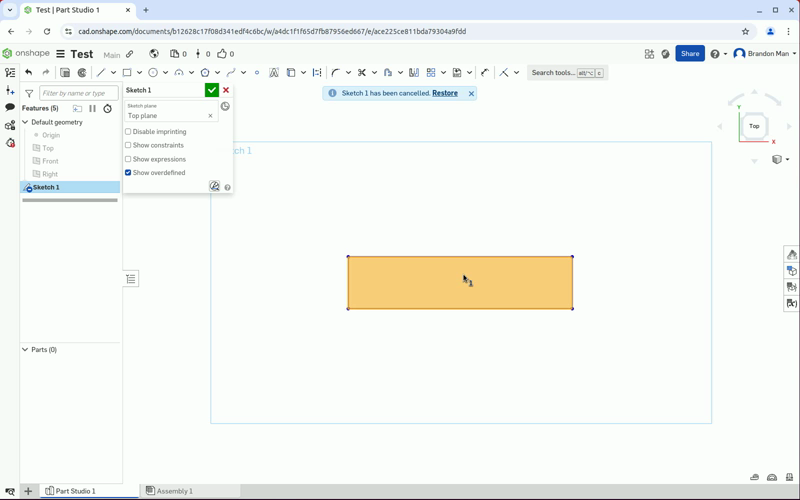
mouse_move(73, 352)
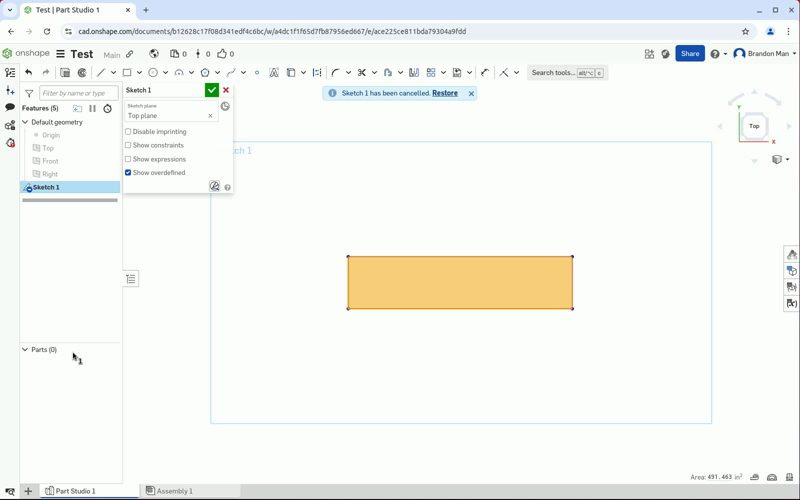
key(shift+y)
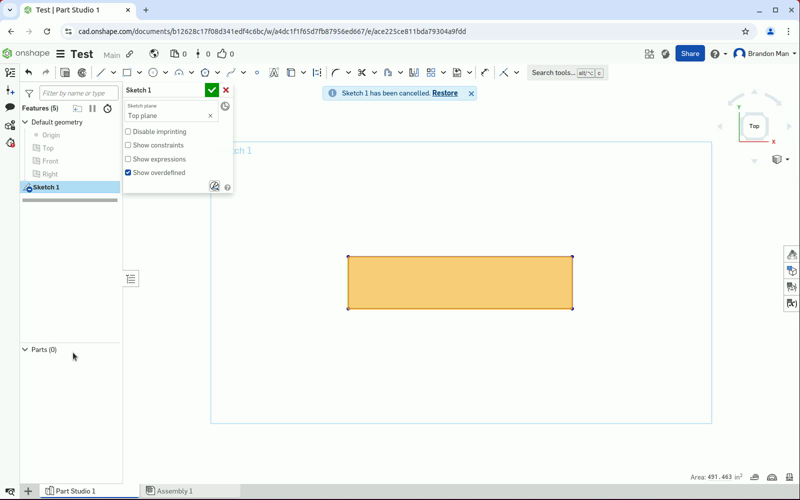
key(shift+e)
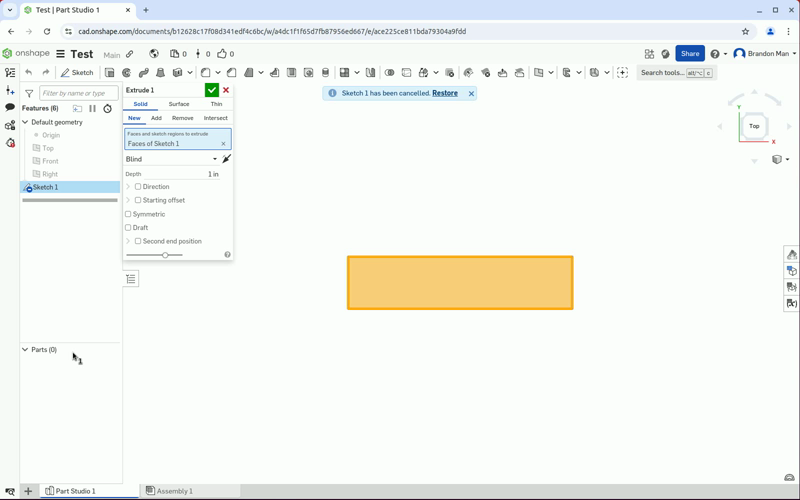
mouse_move(143, 106)
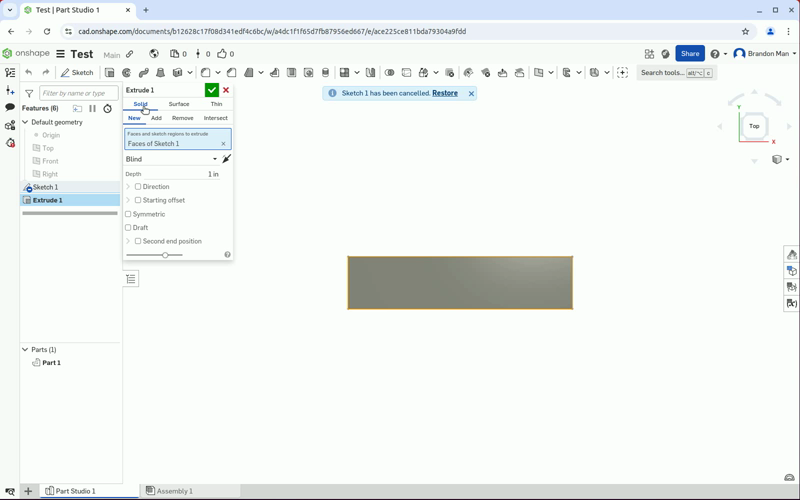
click(143, 106)
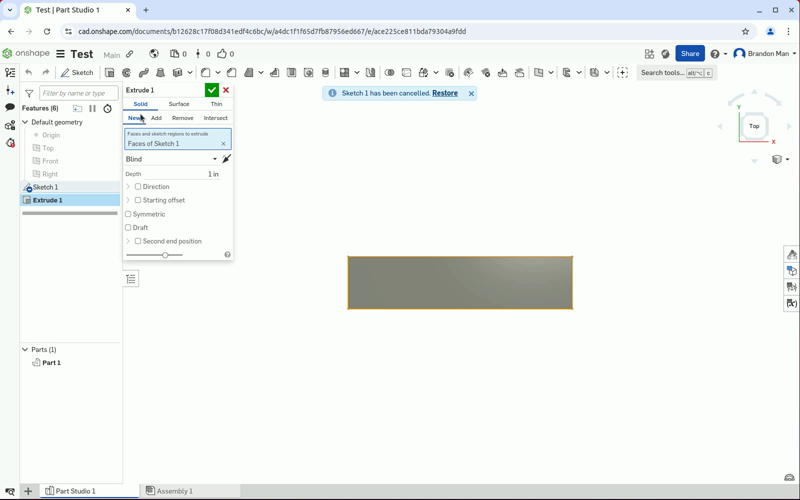
mouse_move(137, 120)
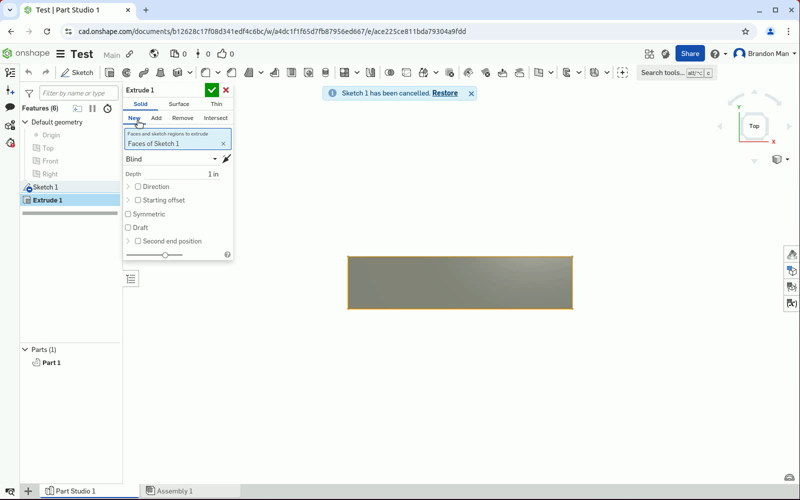
click(137, 120)
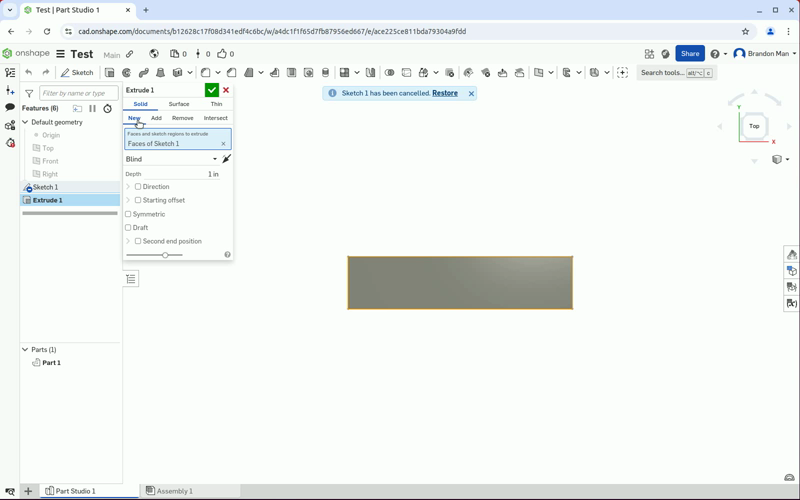
key(tab, 4)
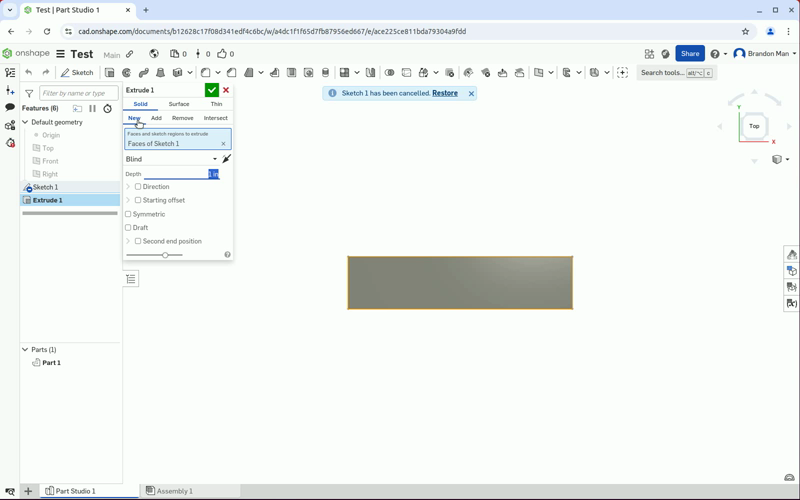
text(0.963)
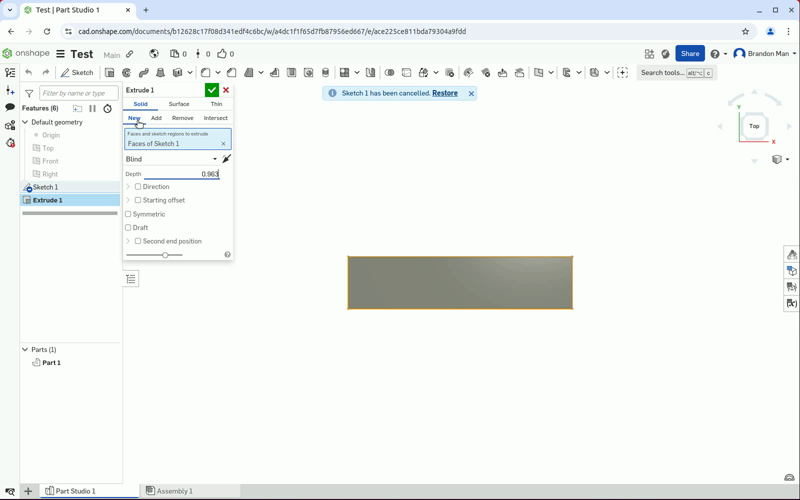
key(enter)
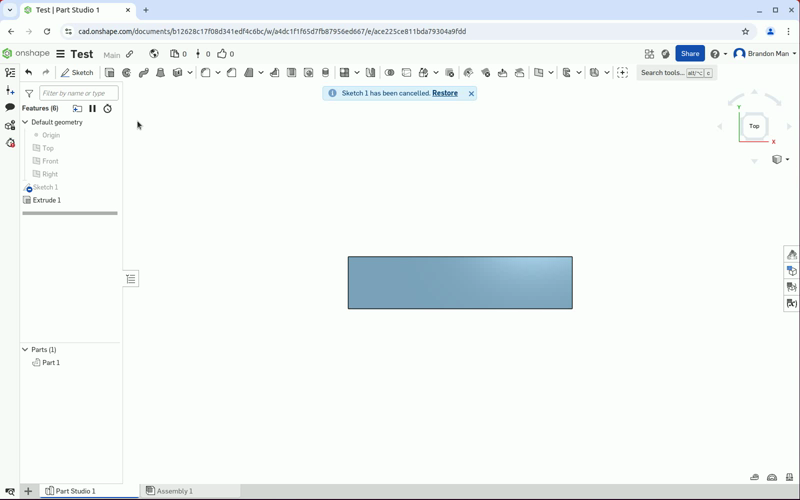
key(shift+h)
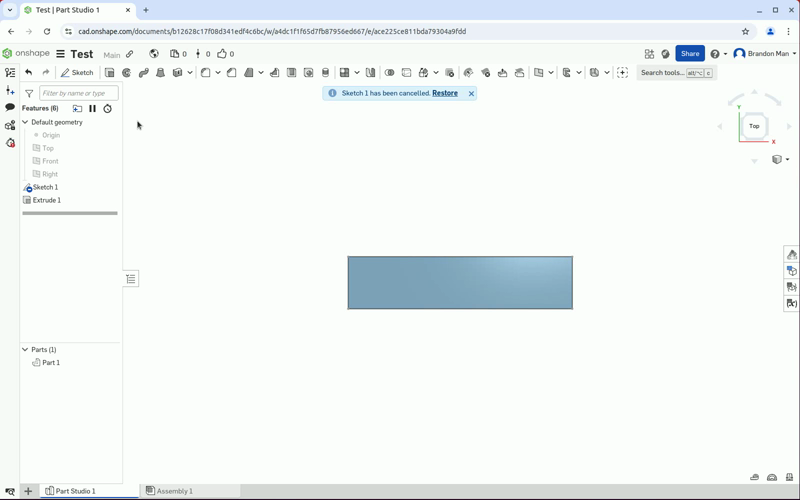
key(shift+h)
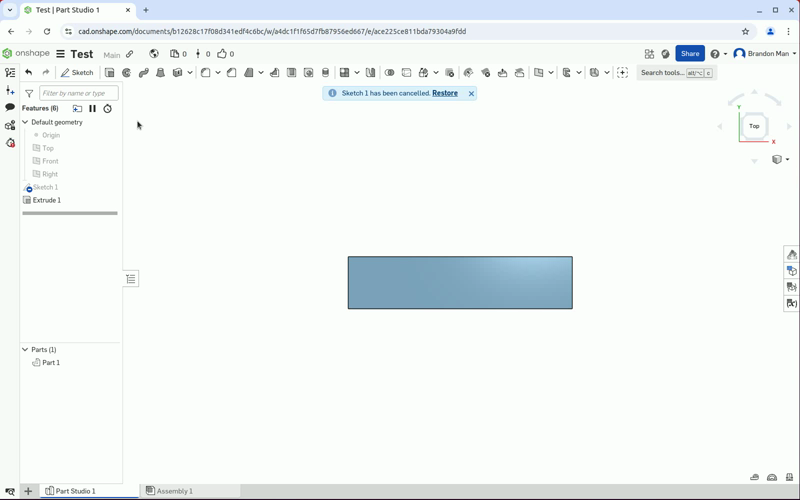
mouse_move(73, 189)
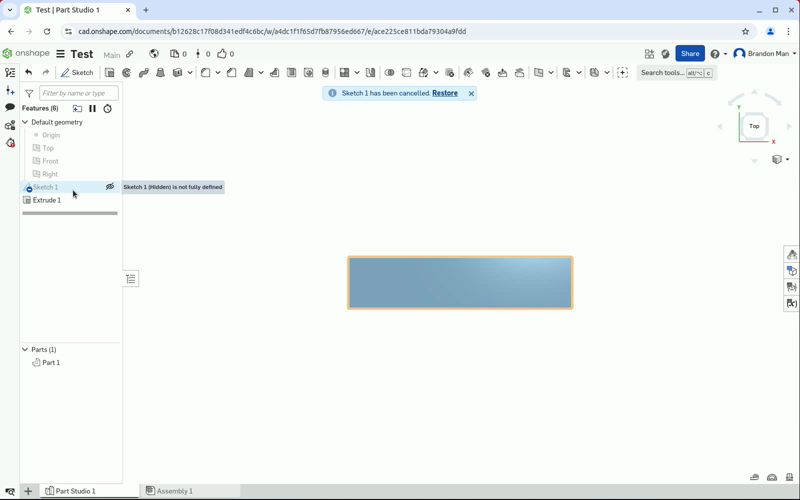
click(73, 189)
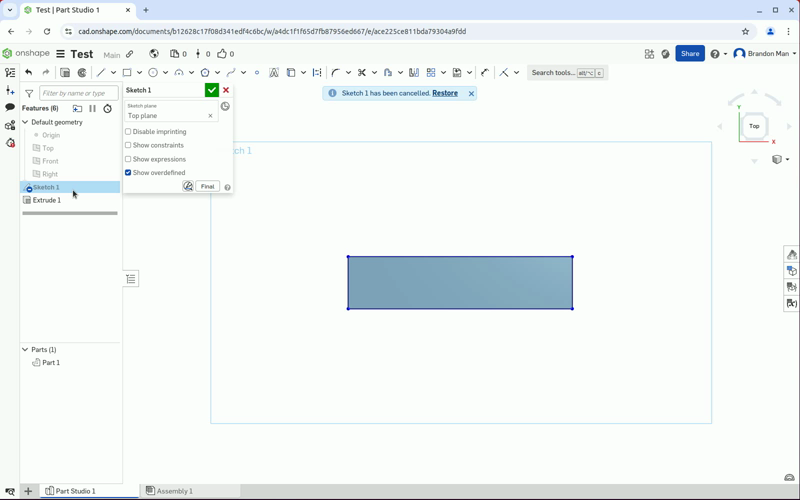
mouse_move(229, 92)
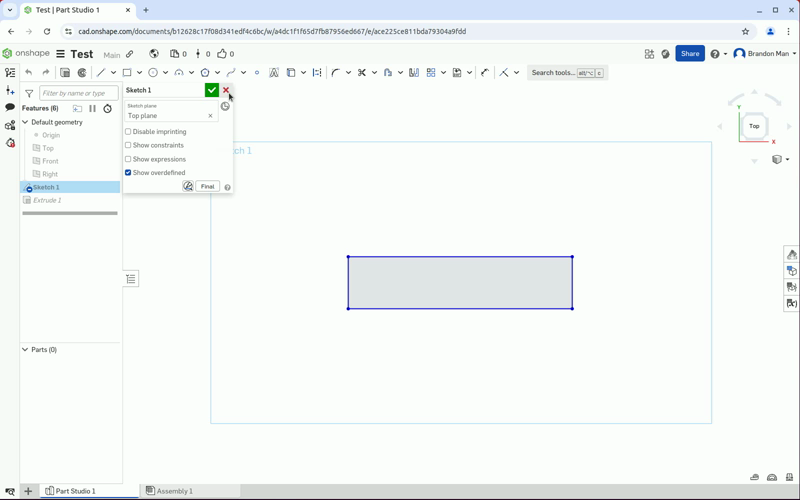
click(229, 92)
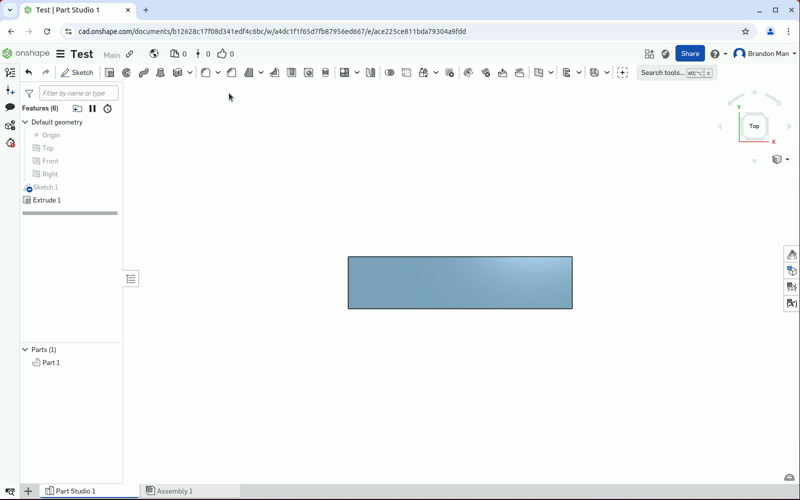
mouse_move(73, 352)
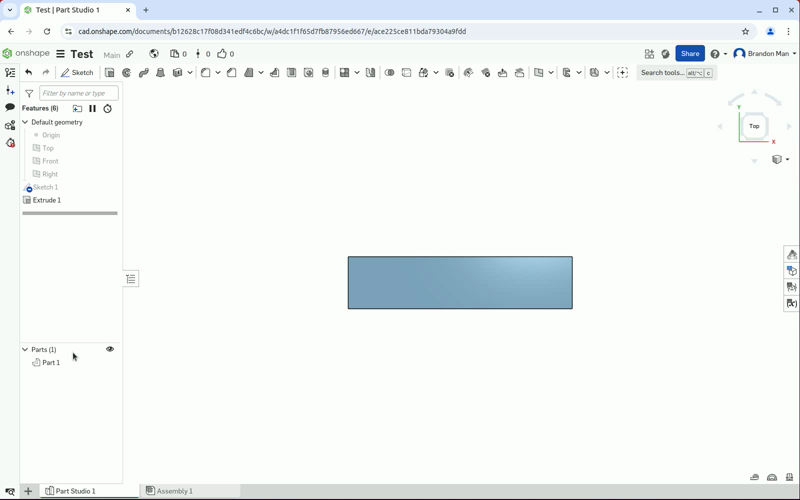
key(y)
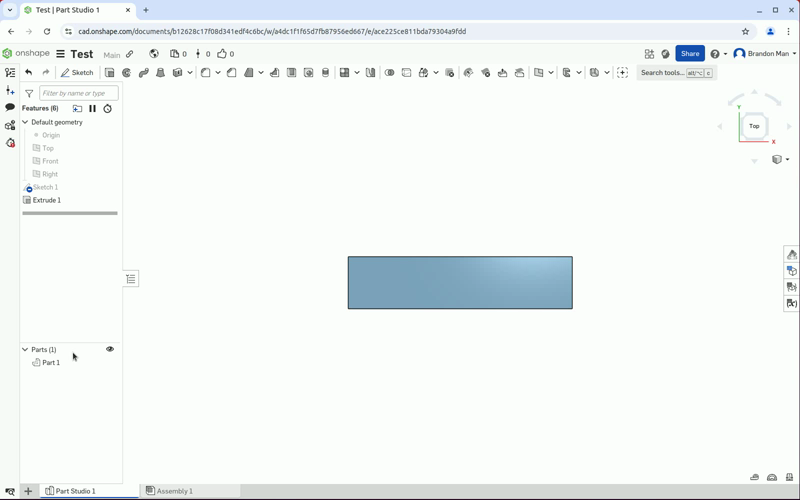
key(shift+p)
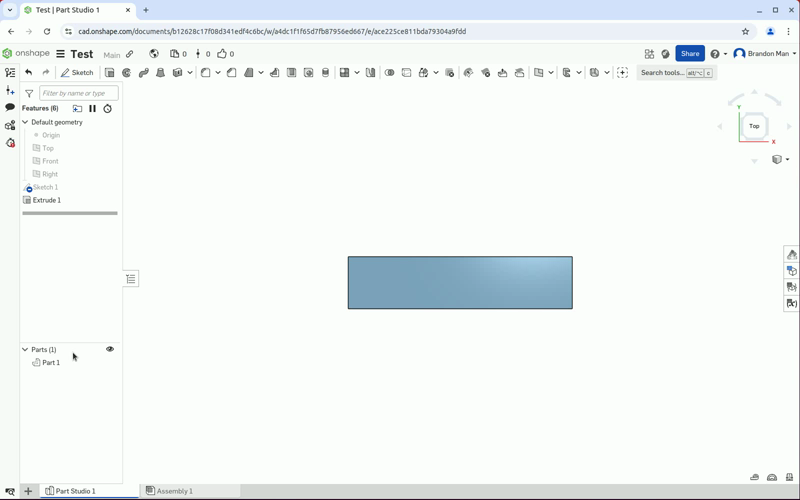
key(space)
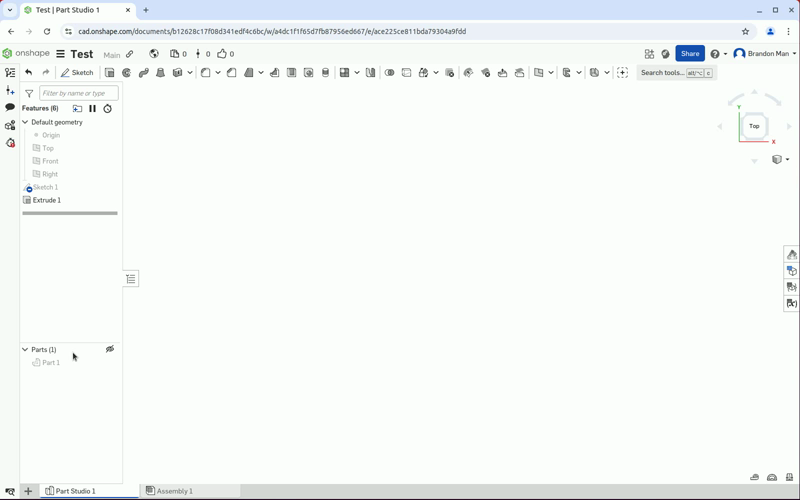
key_down(shift)
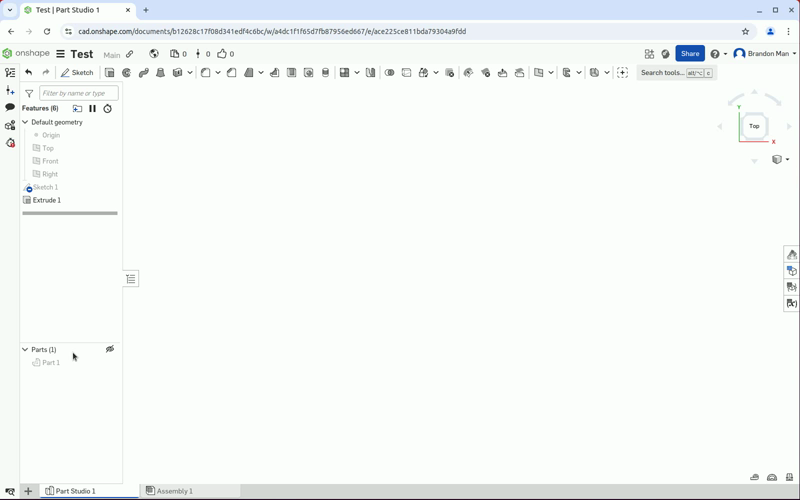
key(up)
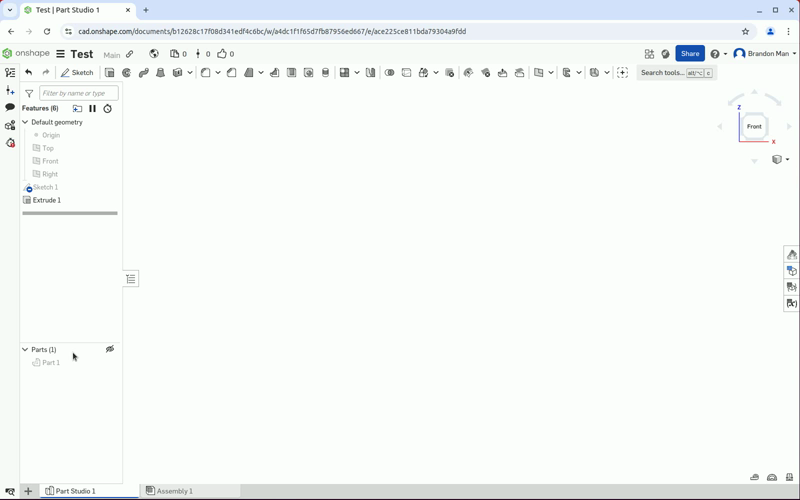
key_up(shift)
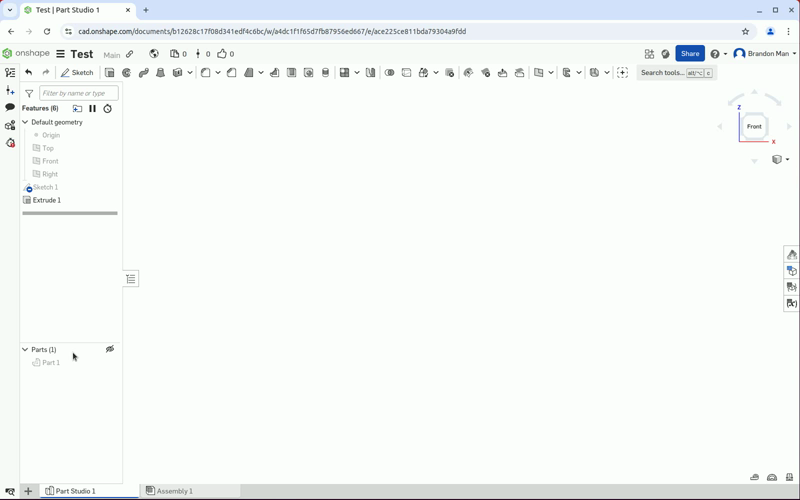
mouse_move(73, 352)
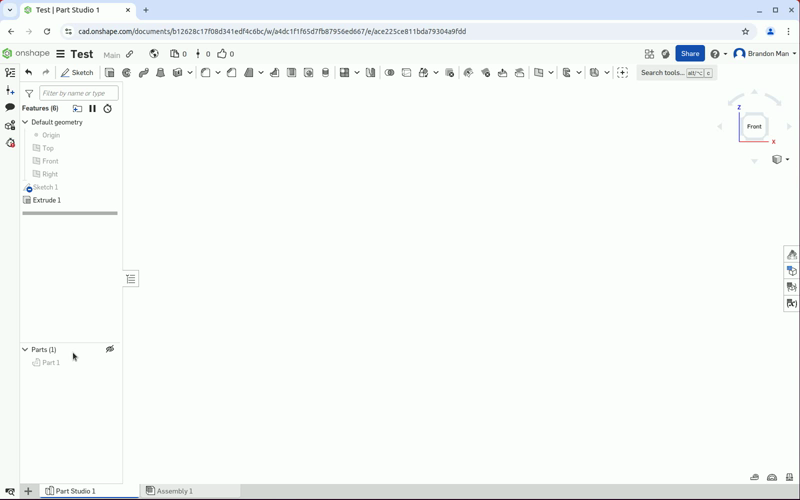
key(shift+y)
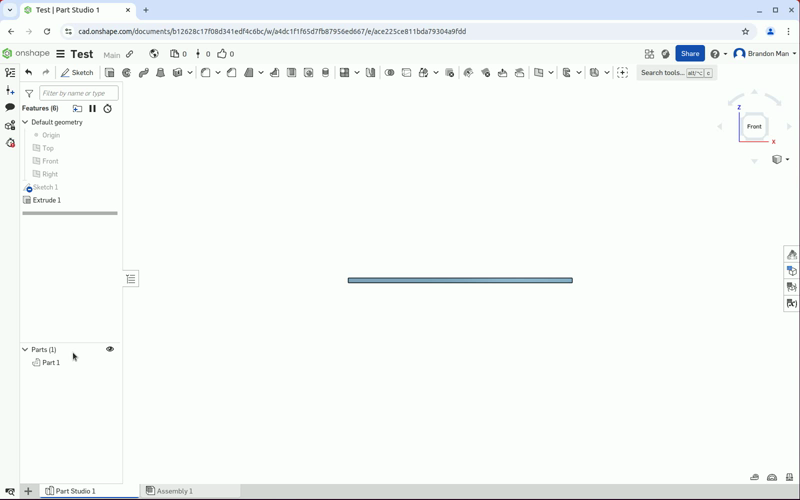
mouse_move(541, 75)
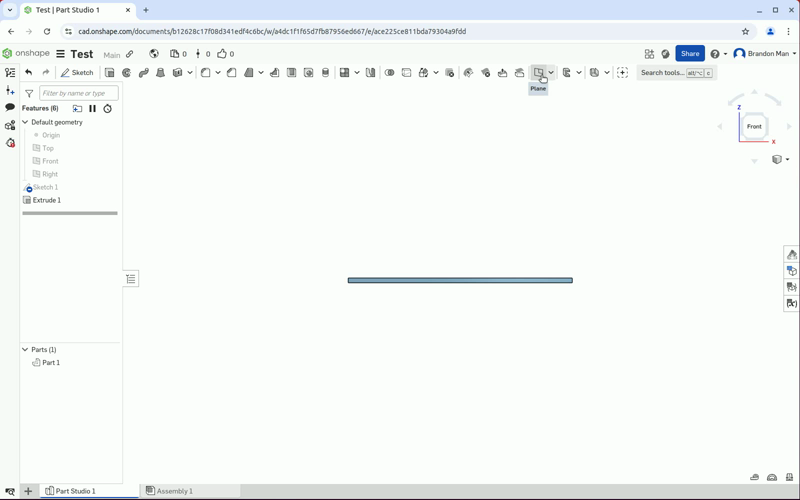
click(541, 75)
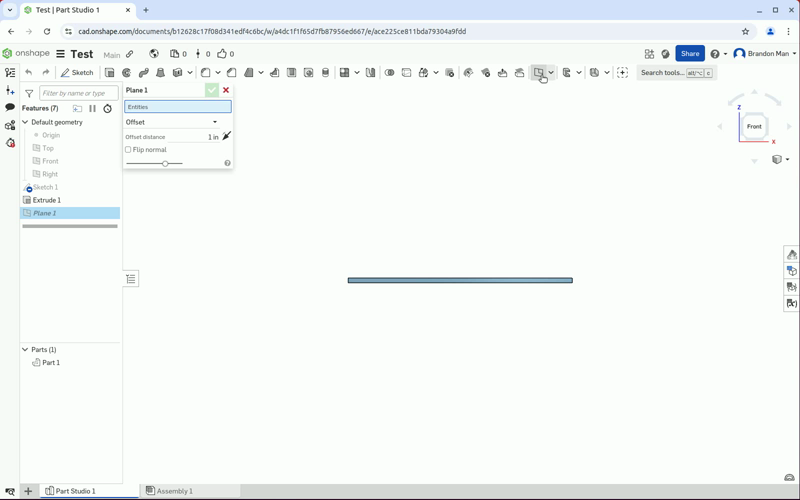
mouse_move(73, 163)
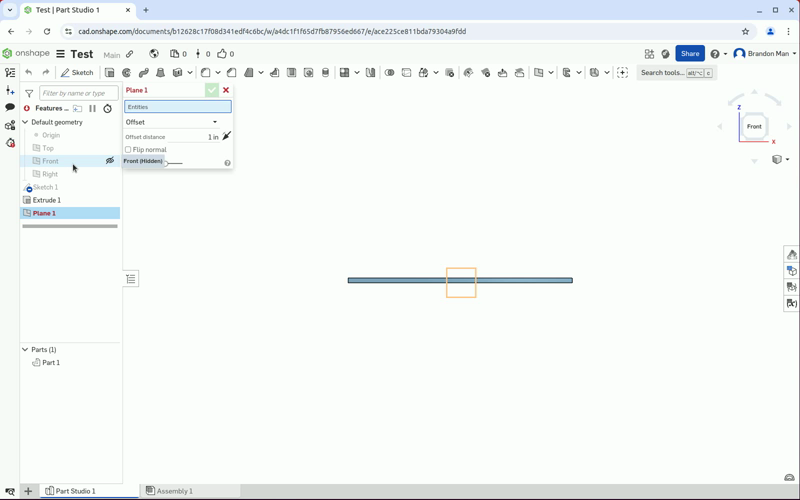
click(73, 163)
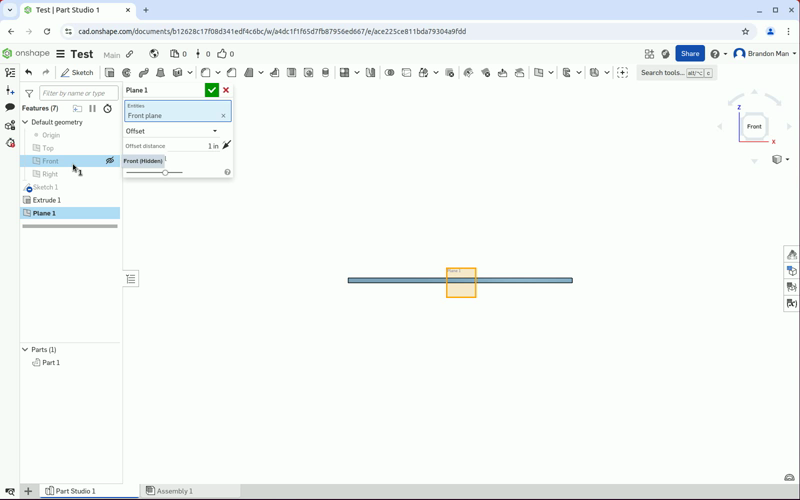
key(tab, 2)
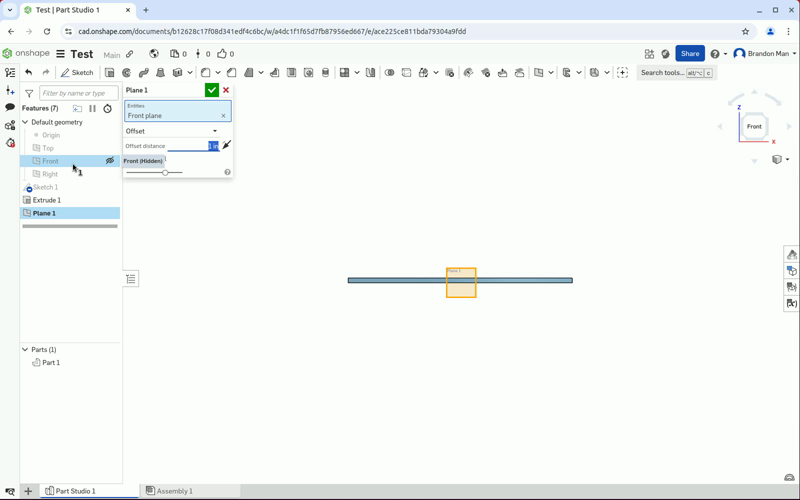
text(5.299)
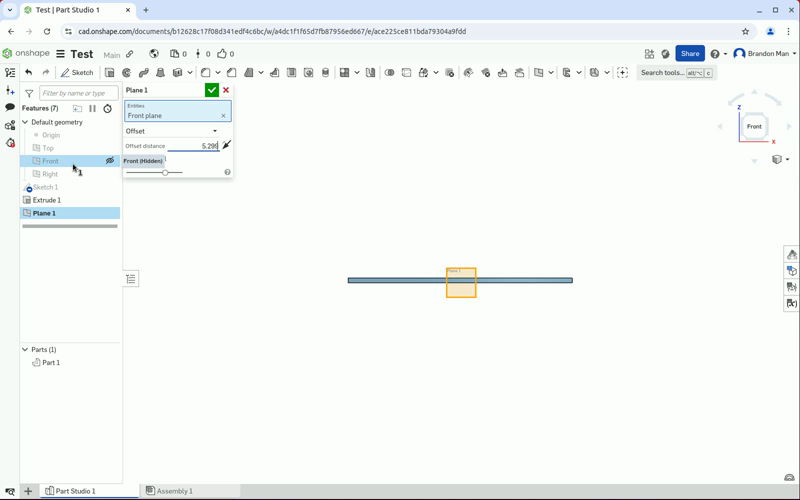
key(enter, 2)
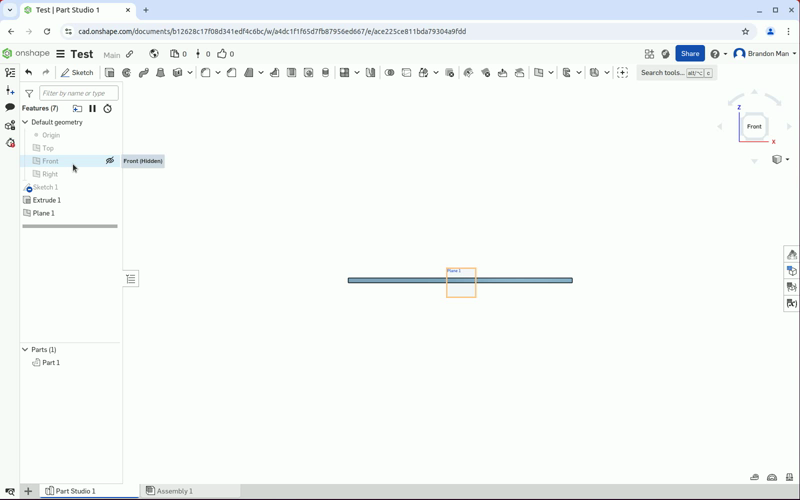
key(shift+s)
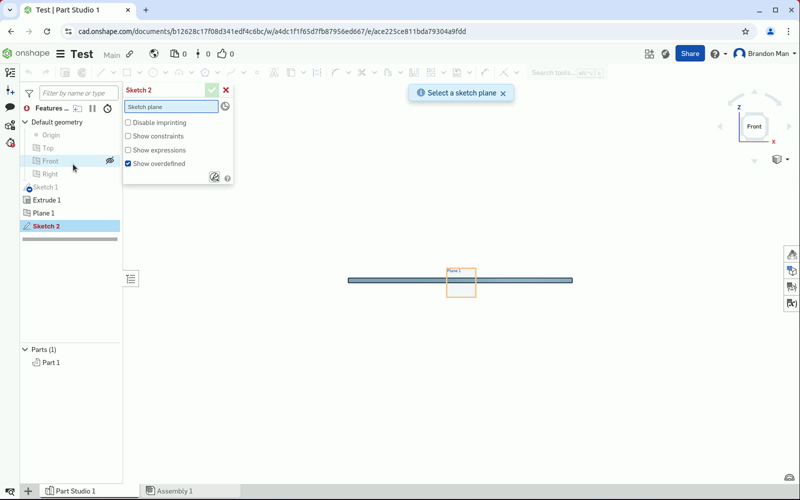
mouse_move(73, 215)
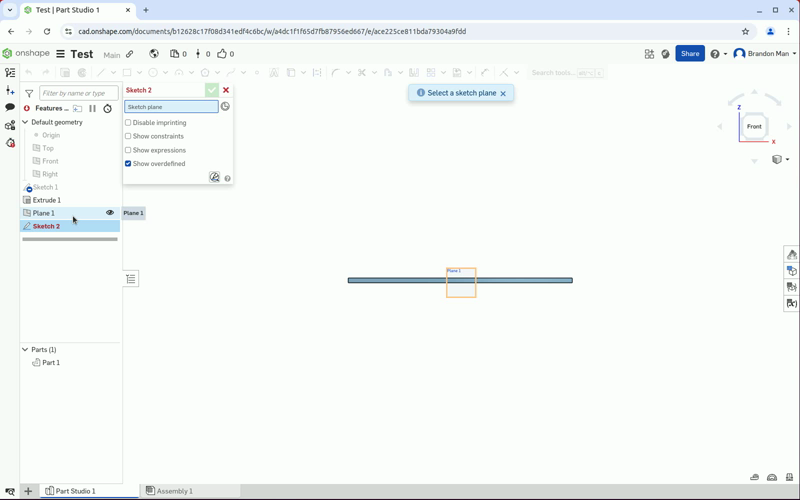
click(73, 215)
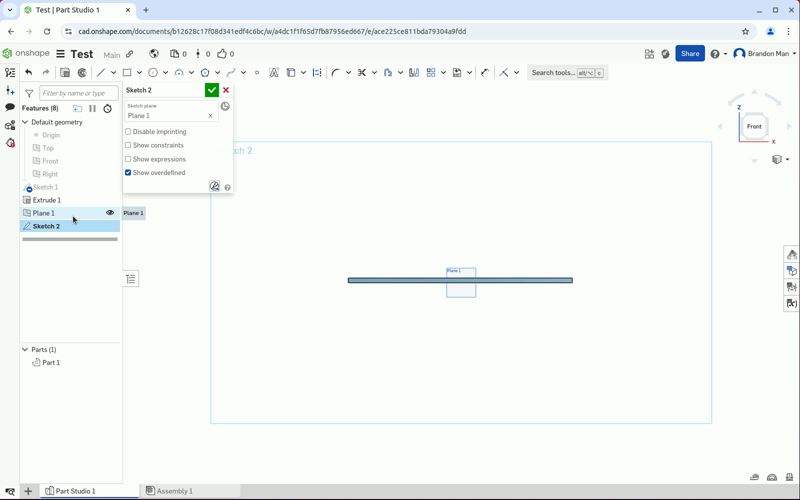
mouse_move(73, 352)
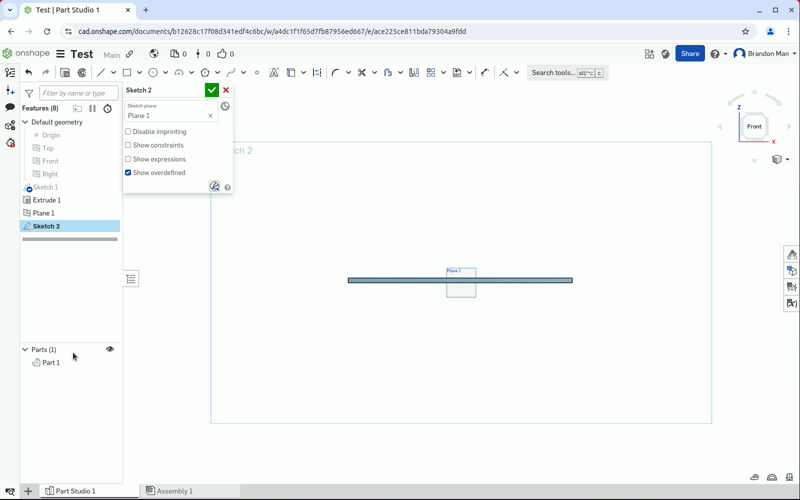
key(y)
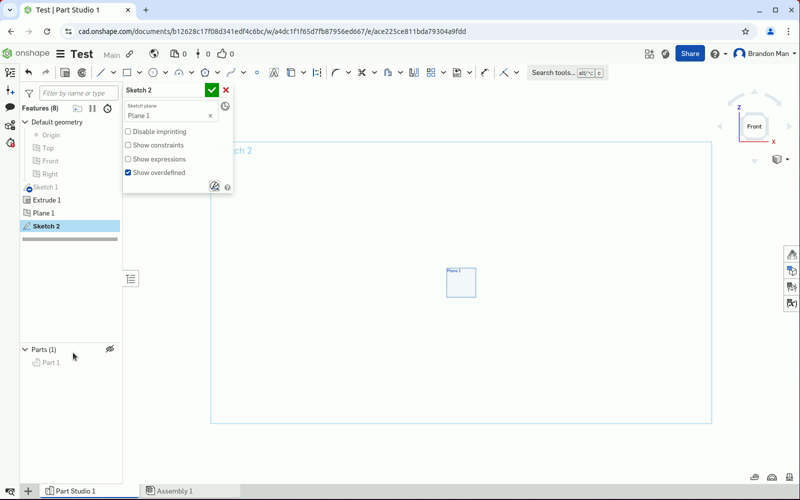
key(l)
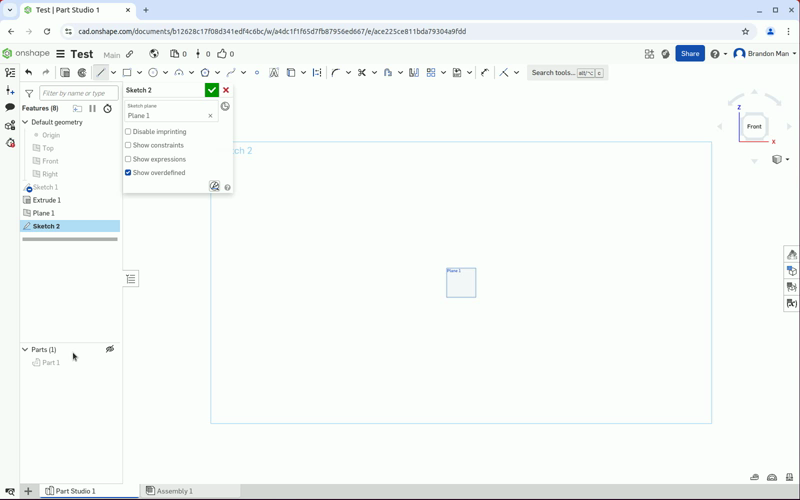
key_down(shift)
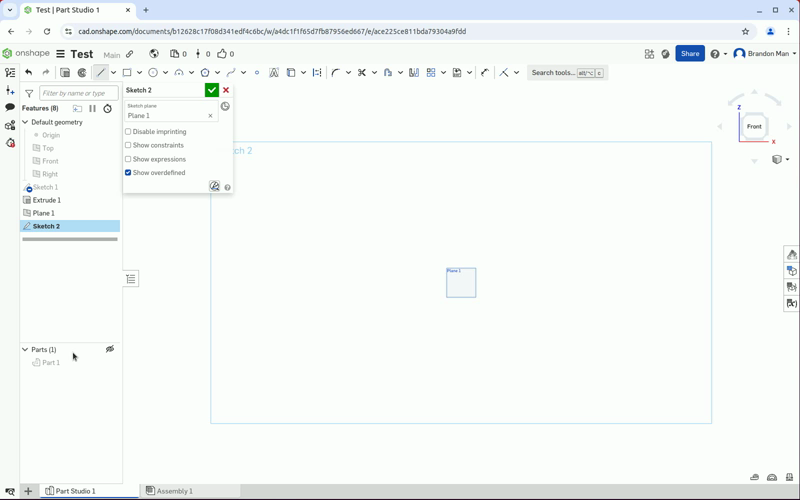
mouse_move(409, 278)
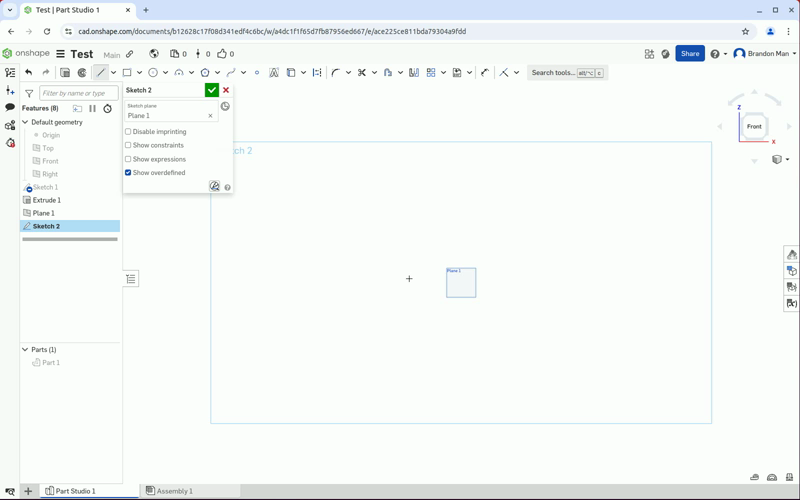
click(409, 278)
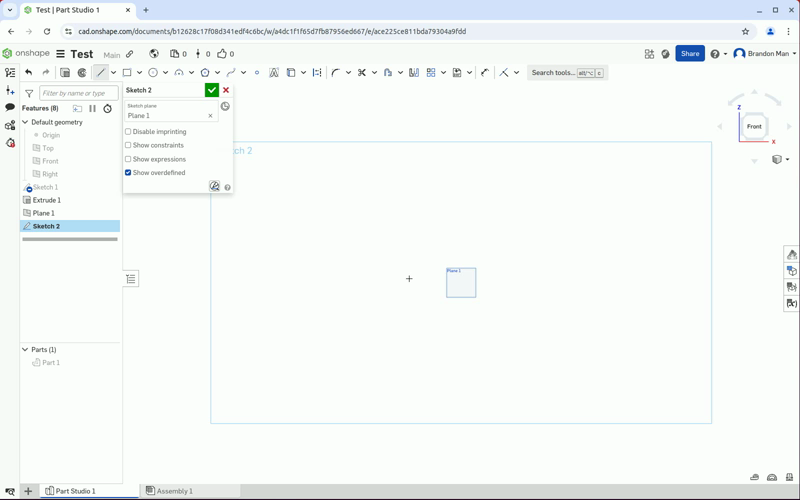
key_up(shift)
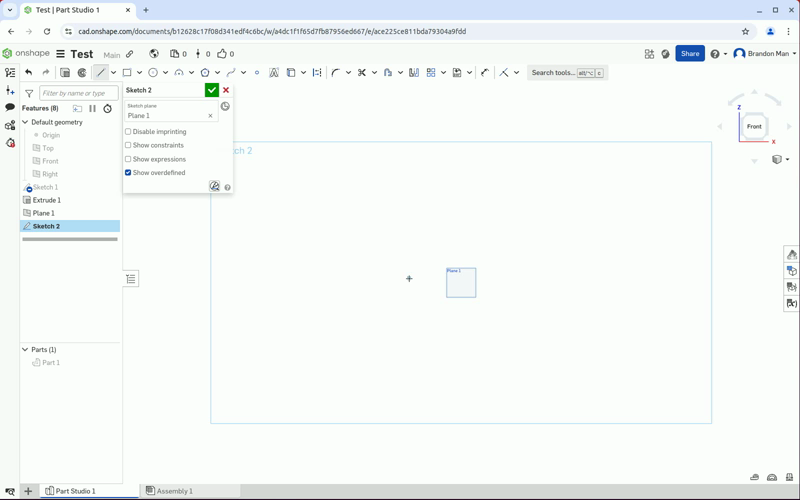
key_down(shift)
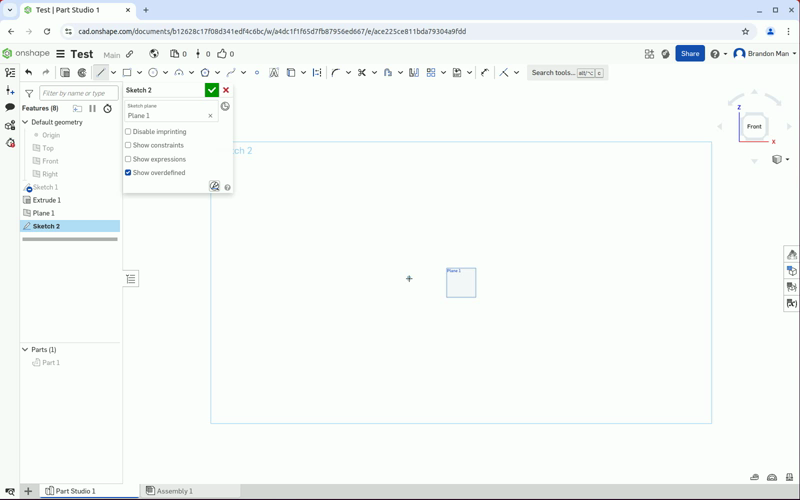
mouse_move(513, 278)
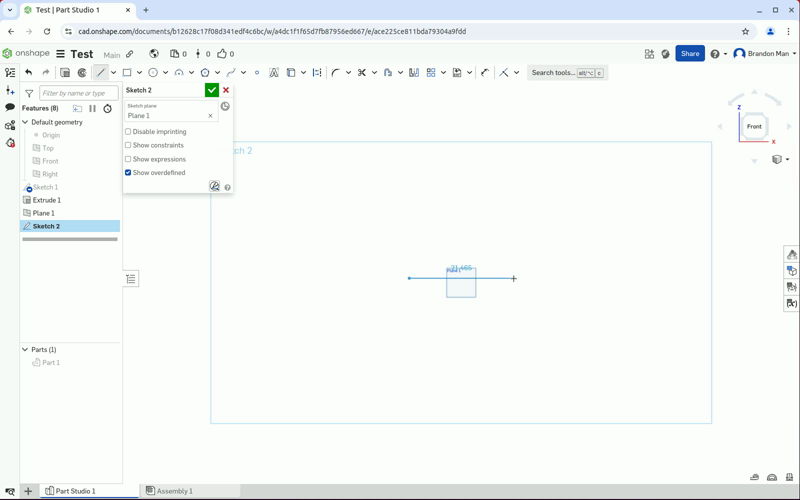
click(513, 278)
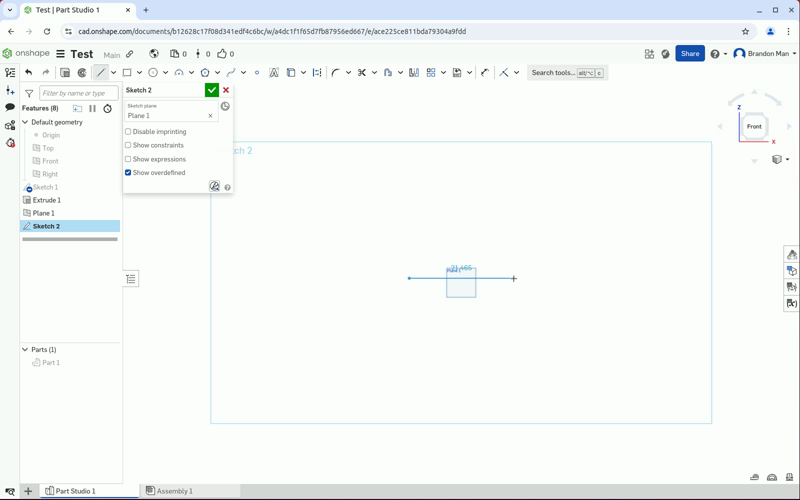
key_up(shift)
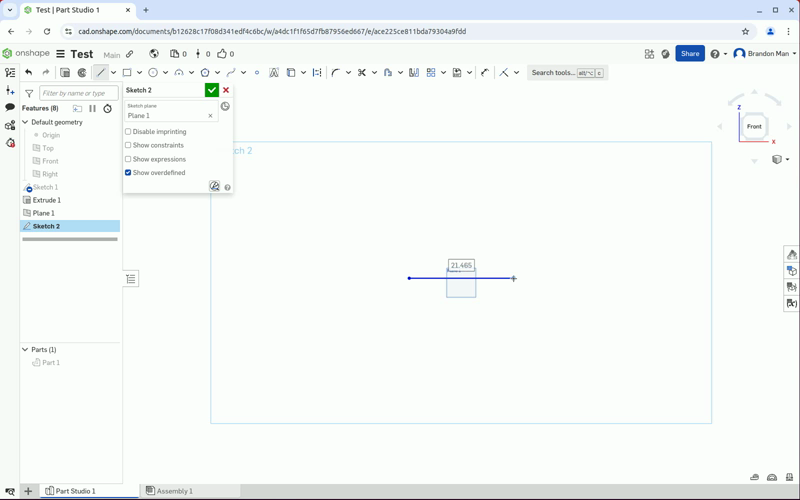
key_down(shift)
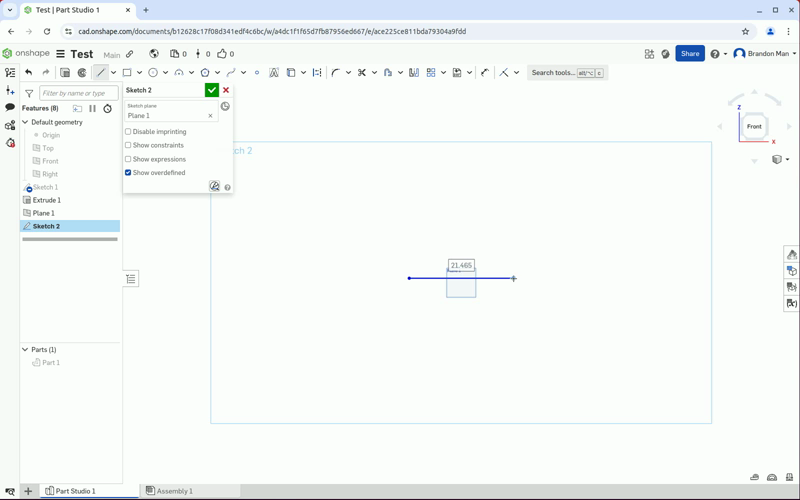
mouse_move(543, 278)
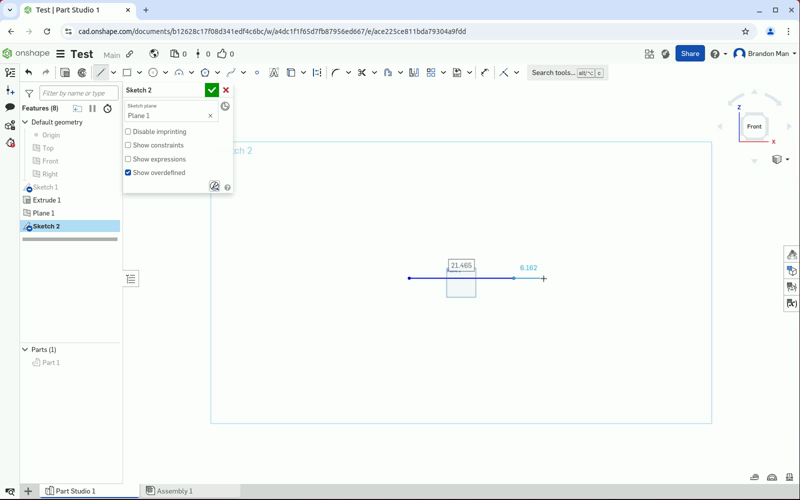
mouse_move(513, 225)
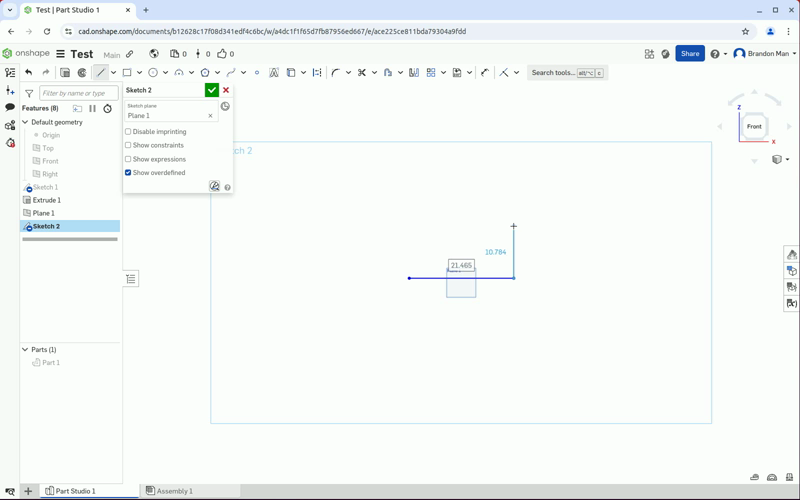
click(513, 225)
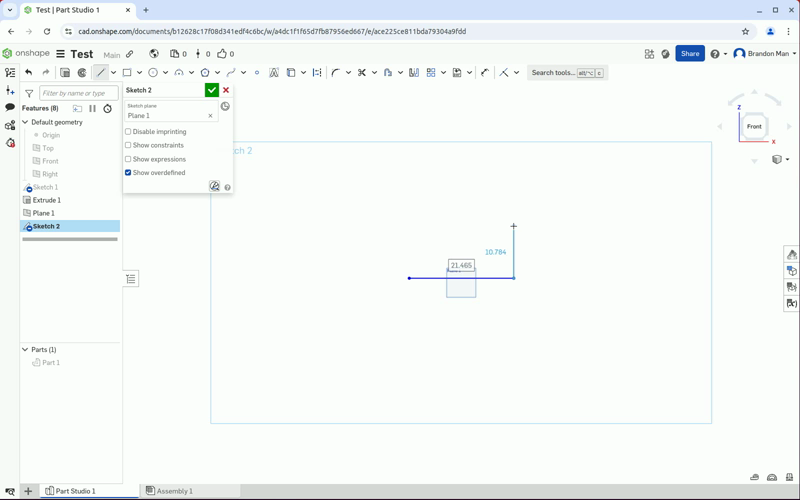
key_up(shift)
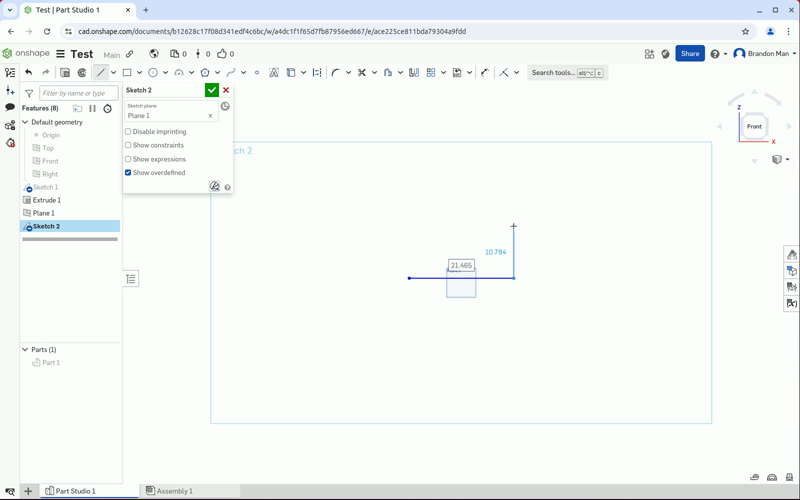
key_down(shift)
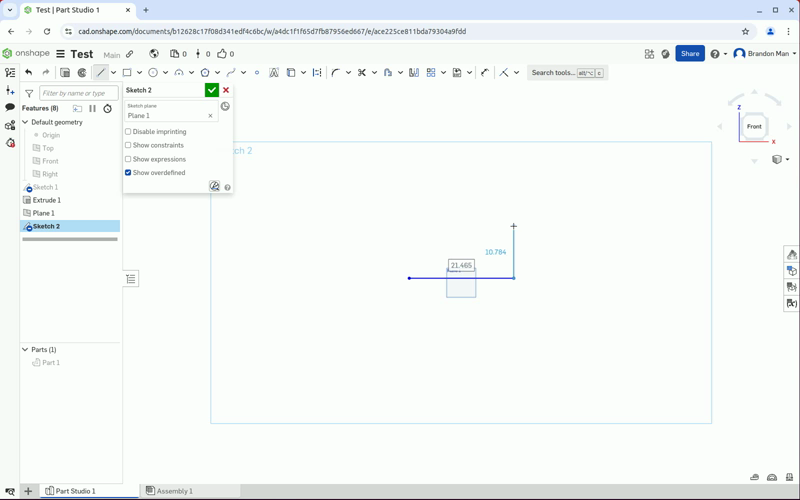
mouse_move(409, 225)
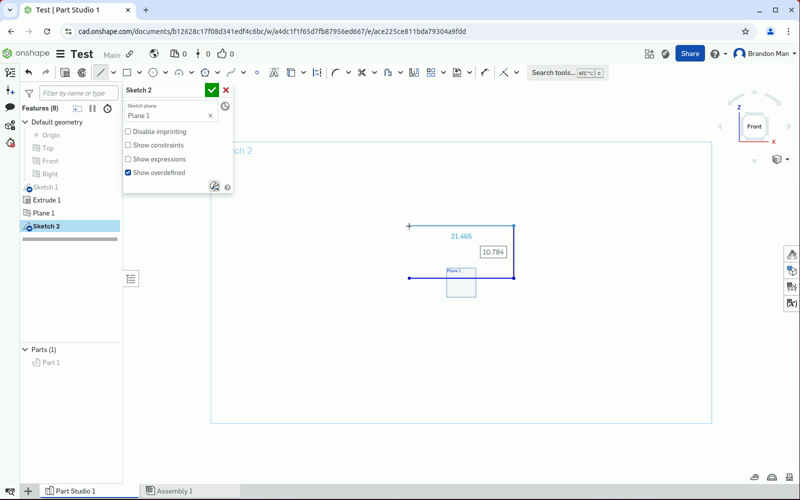
click(409, 225)
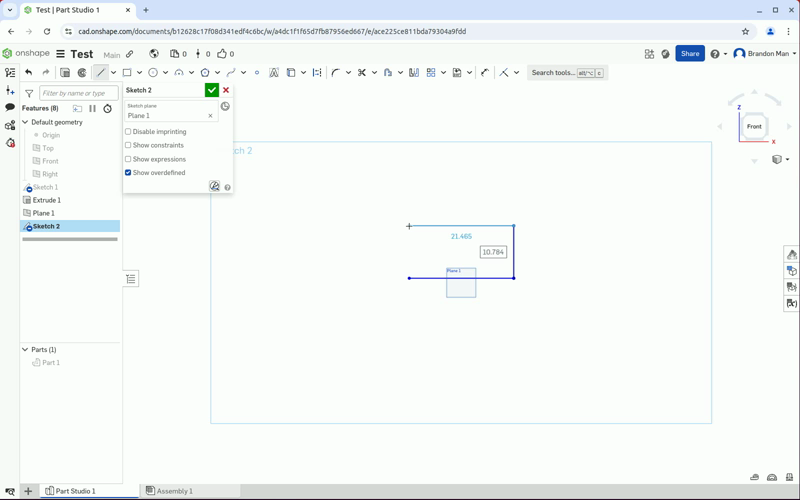
key_up(shift)
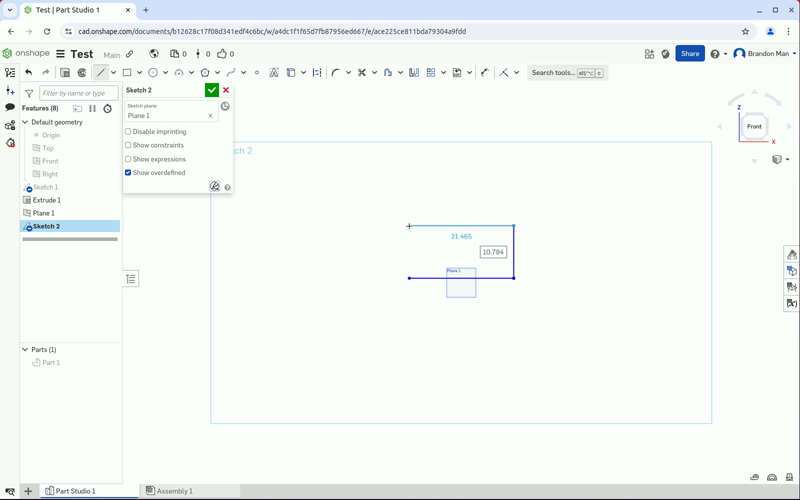
mouse_move(439, 225)
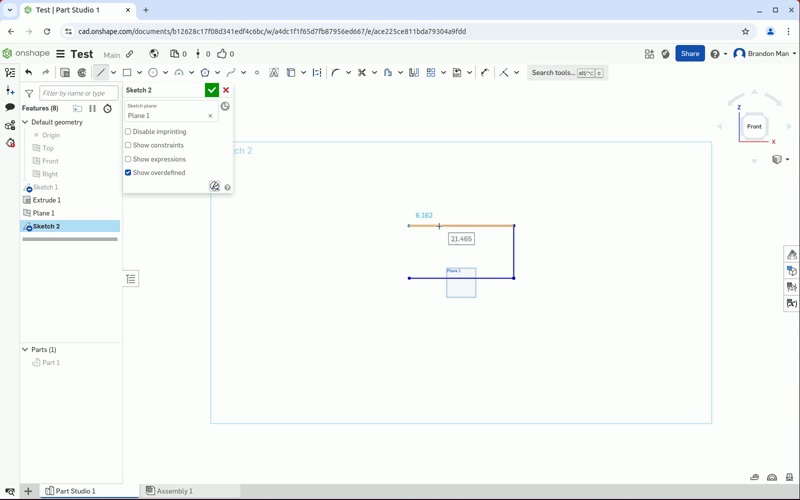
key_down(shift)
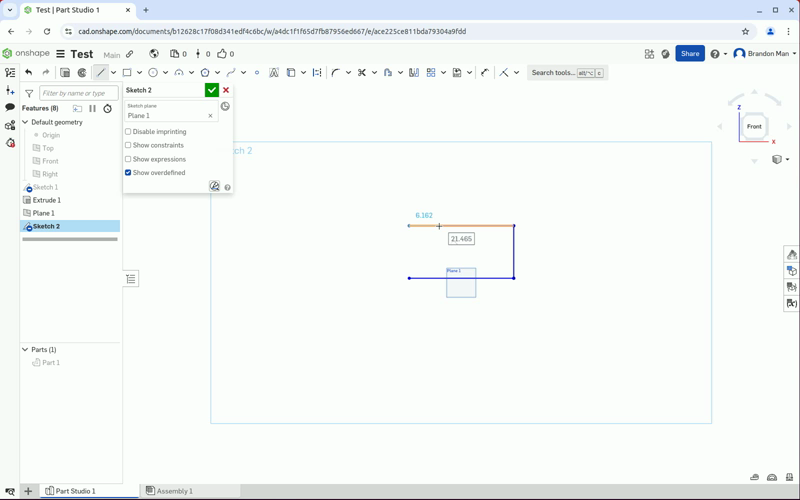
mouse_move(409, 278)
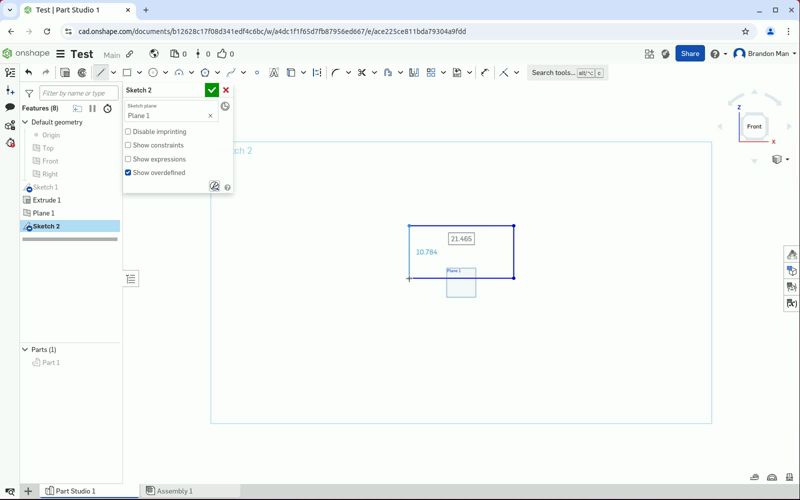
key_up(shift)
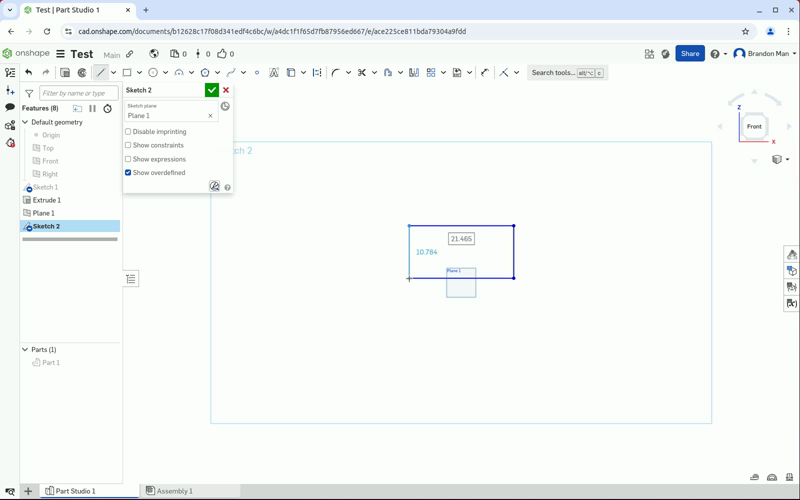
click(409, 278)
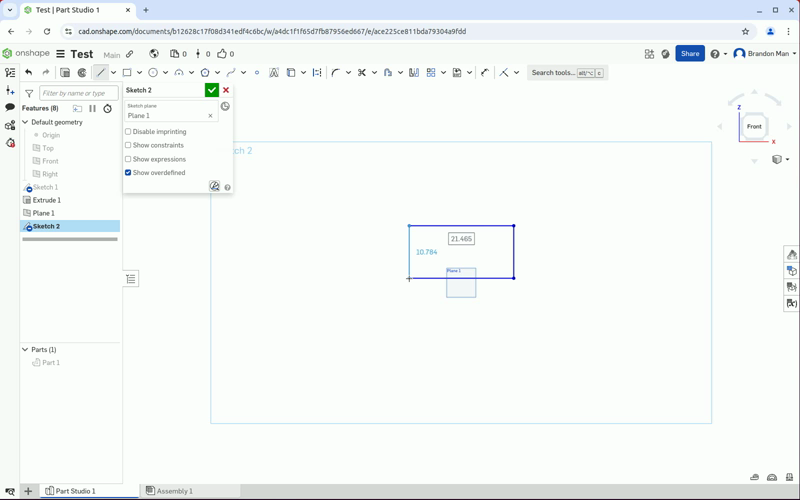
key(esc)
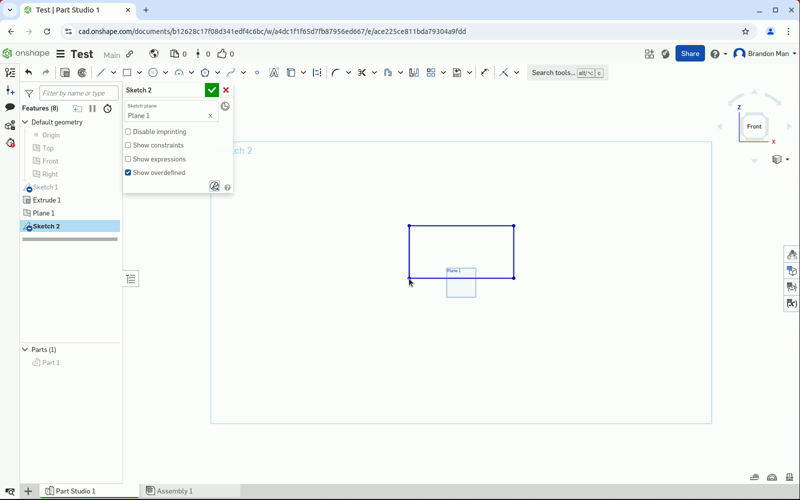
mouse_move(507, 263)
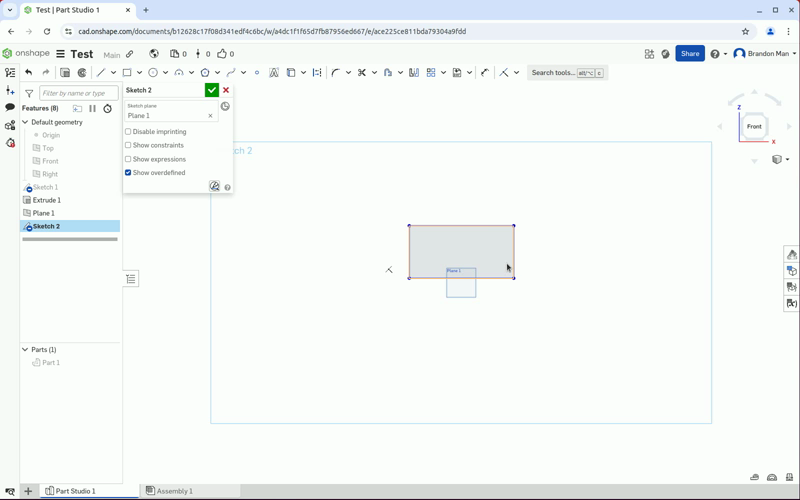
click(507, 263)
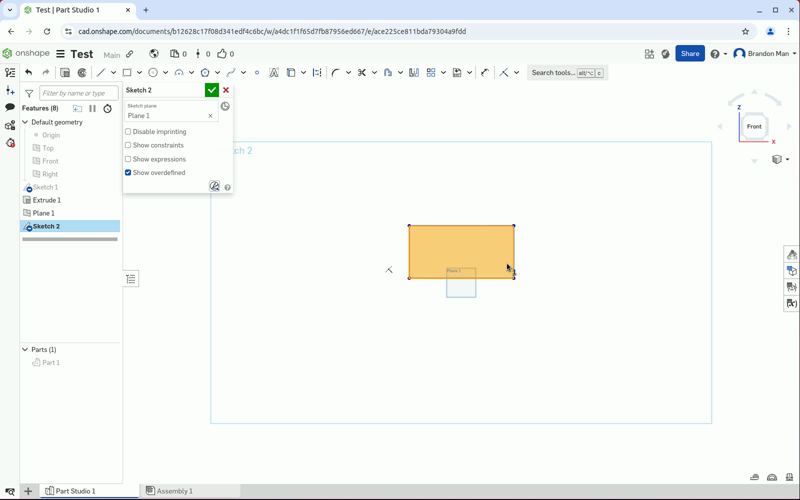
mouse_move(73, 352)
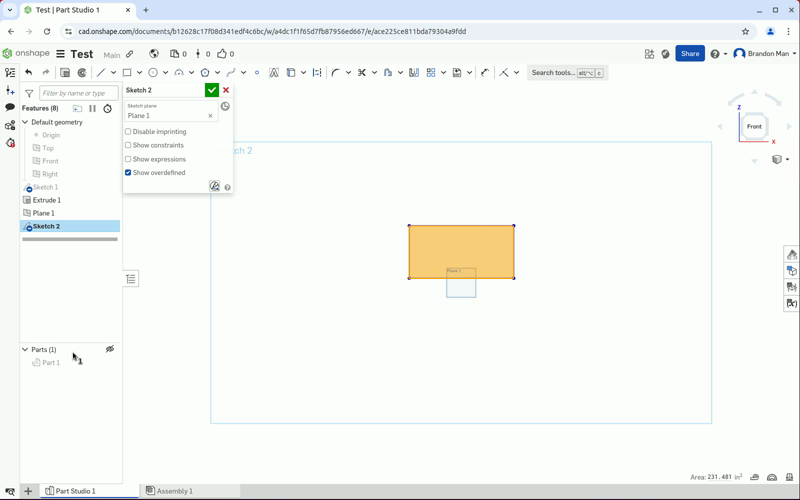
key(shift+y)
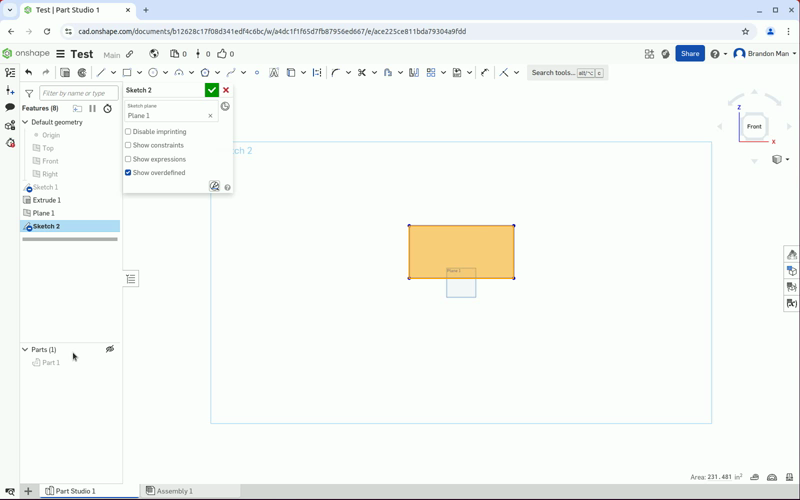
key(shift+e)
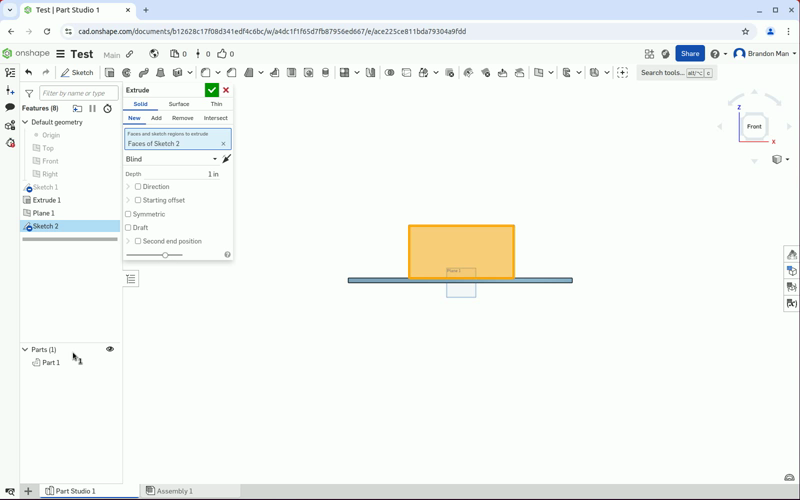
mouse_move(143, 106)
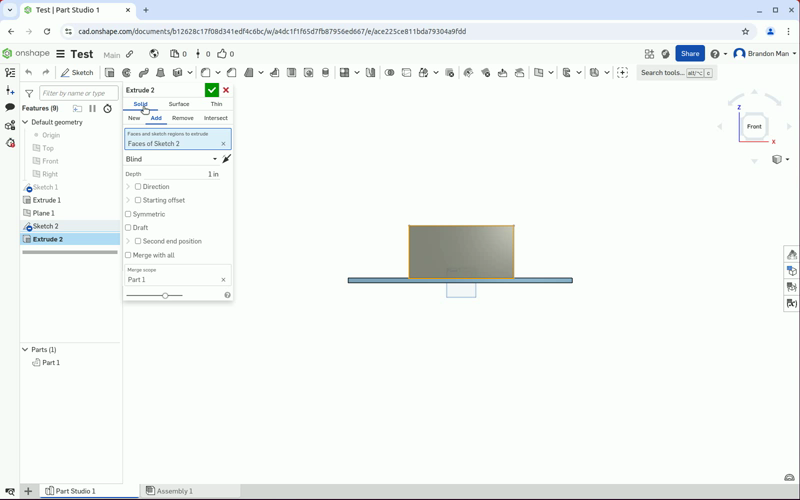
click(143, 106)
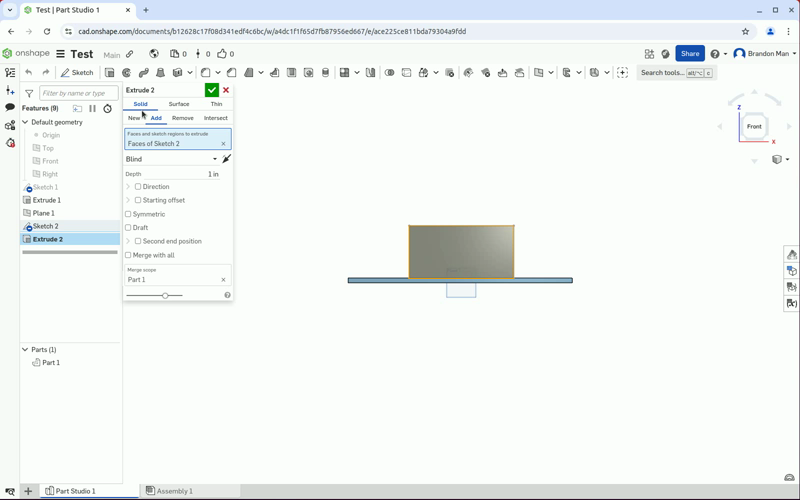
mouse_move(137, 120)
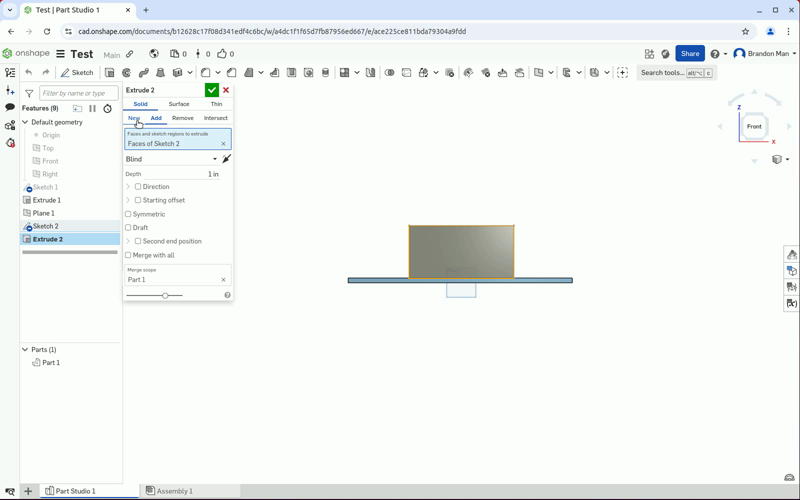
click(137, 120)
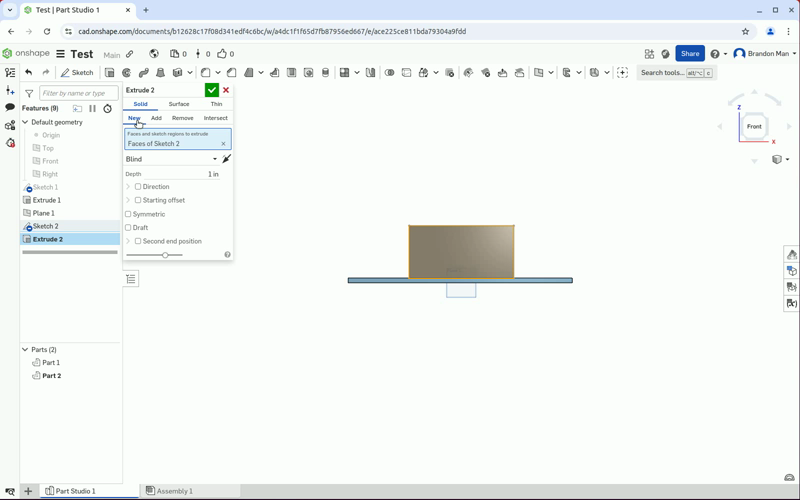
key(tab, 4)
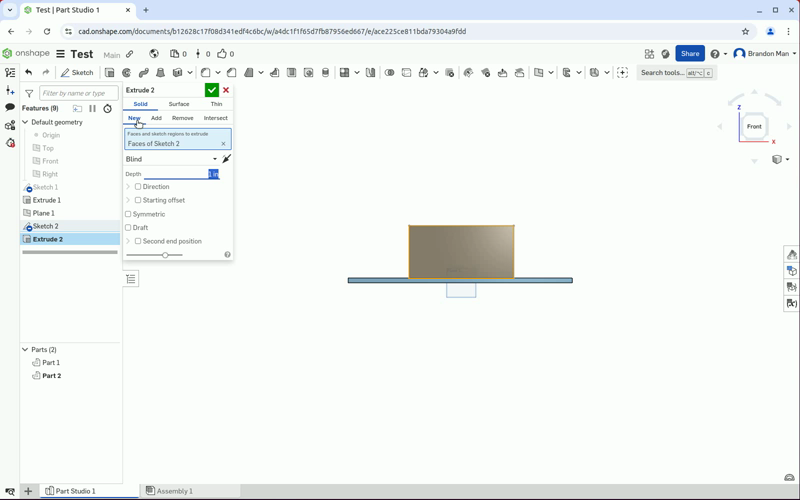
text(-0.722)
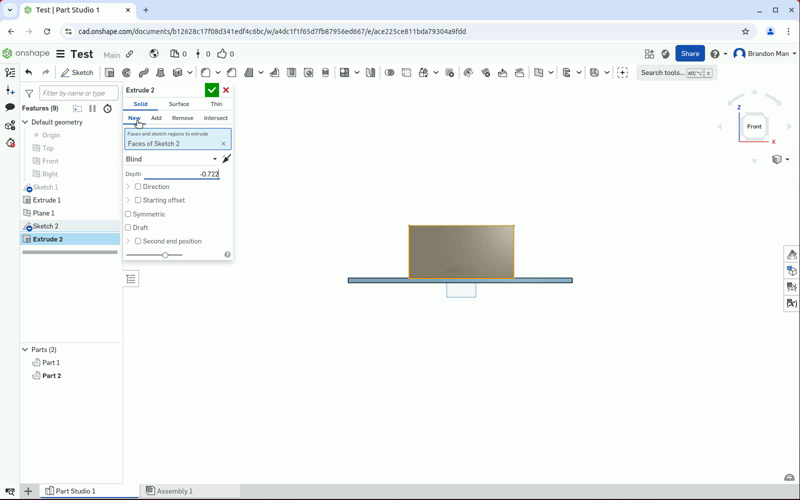
key(enter)
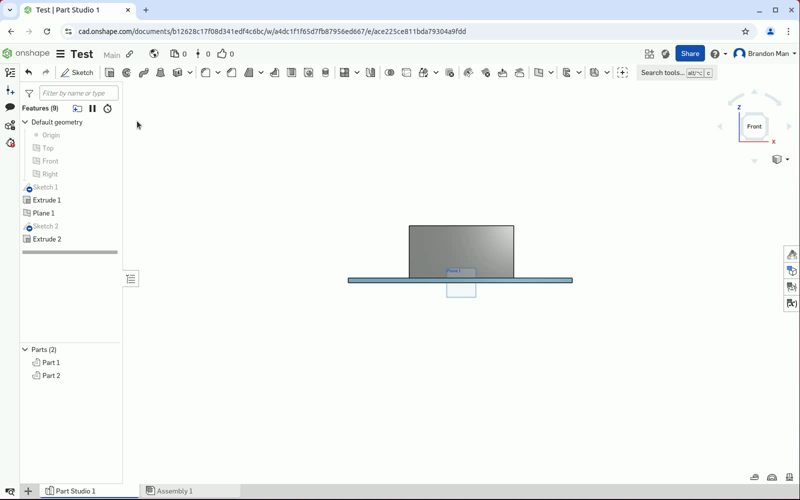
key(shift+h)
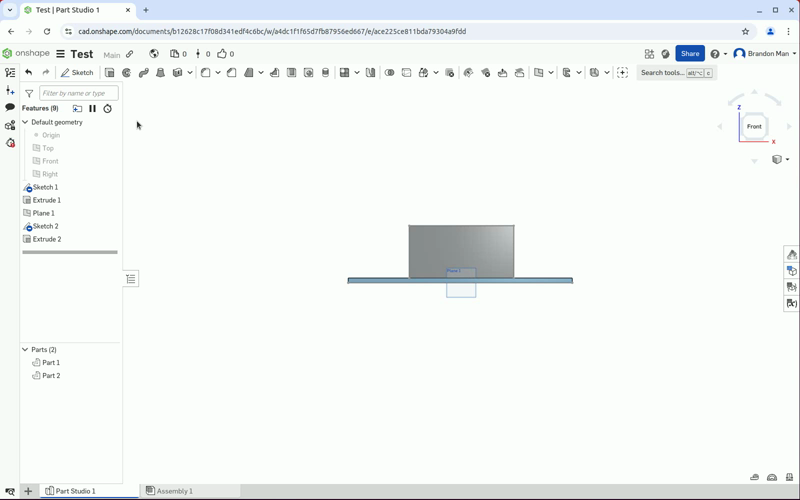
key(shift+h)
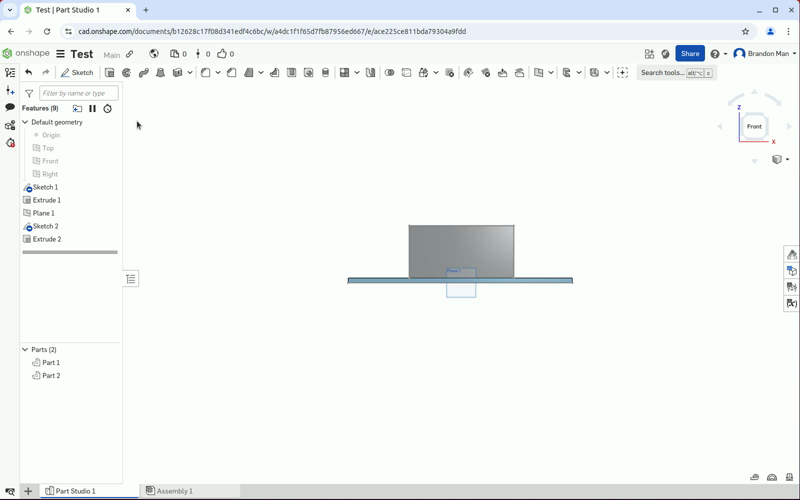
key(shift+7)
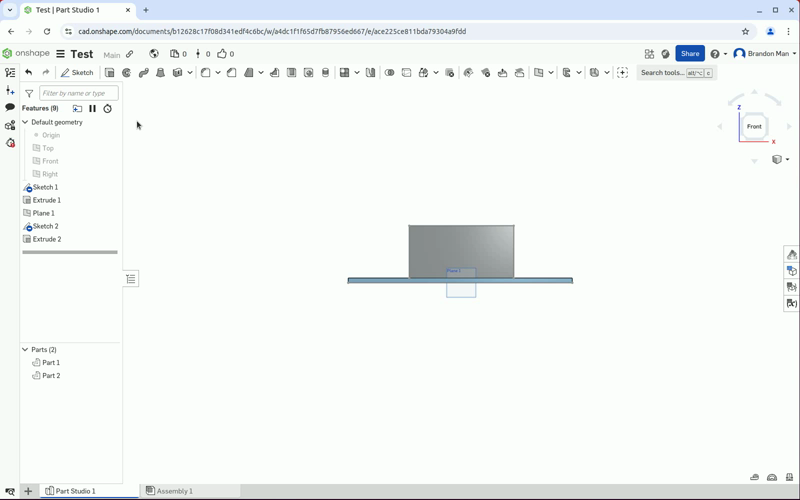
key(left, 2)
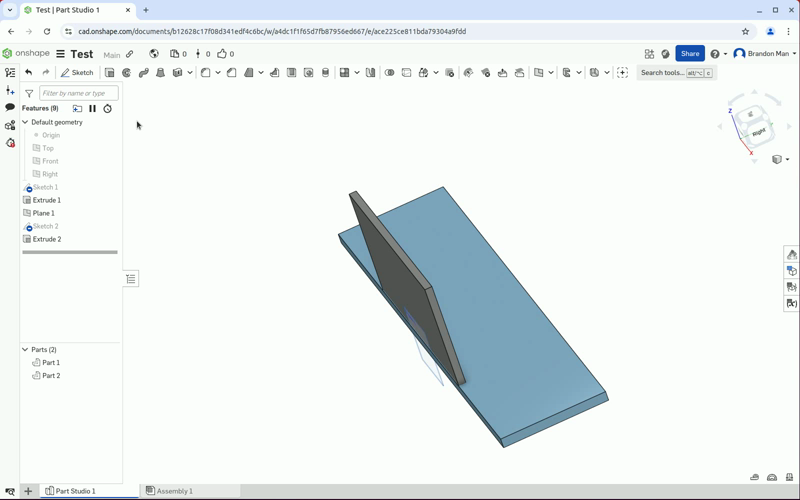
key(down, 2)
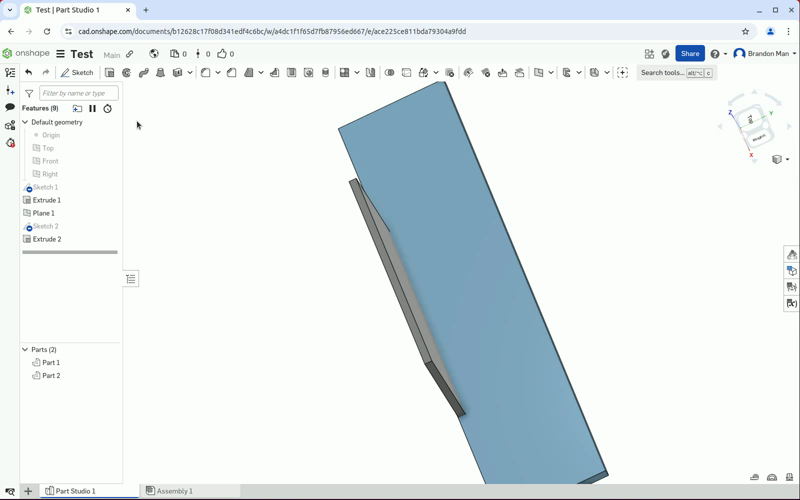
key(up, 2)
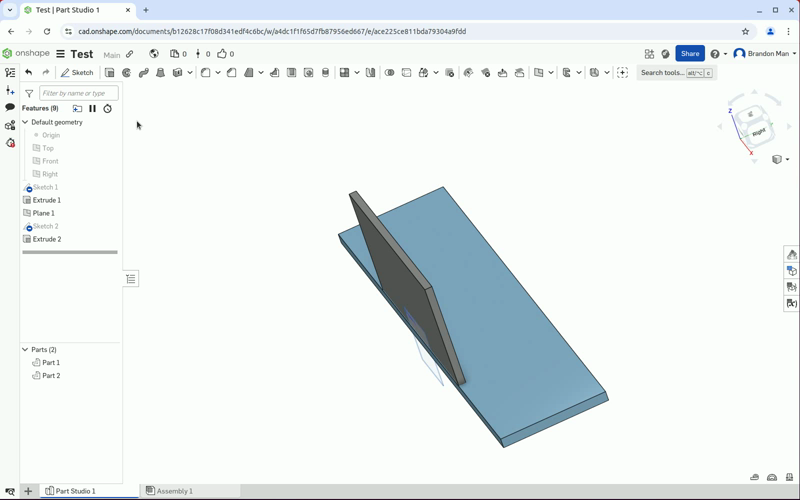
key(right, 2)
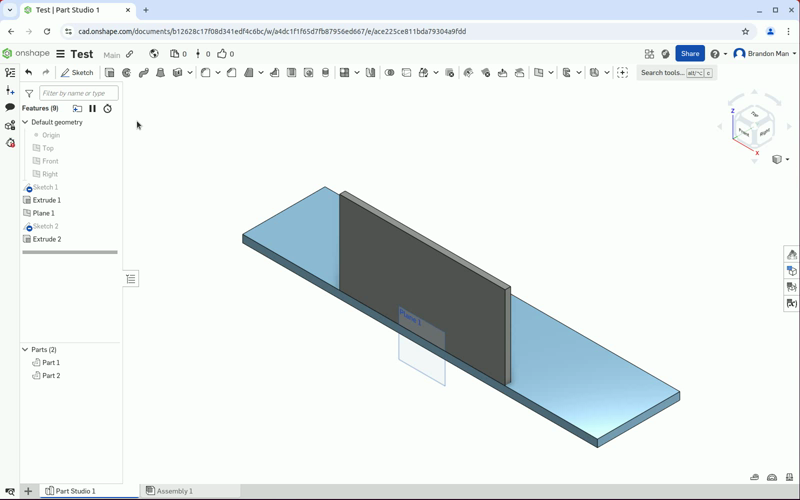
mouse_move(73, 189)
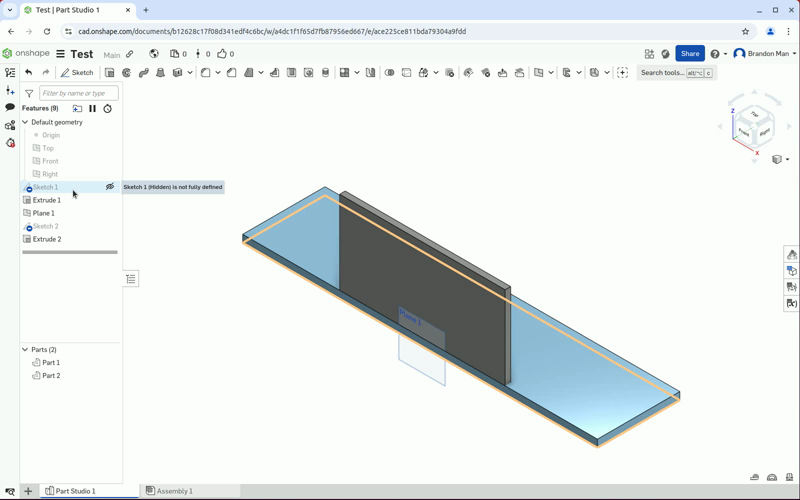
click(73, 189)